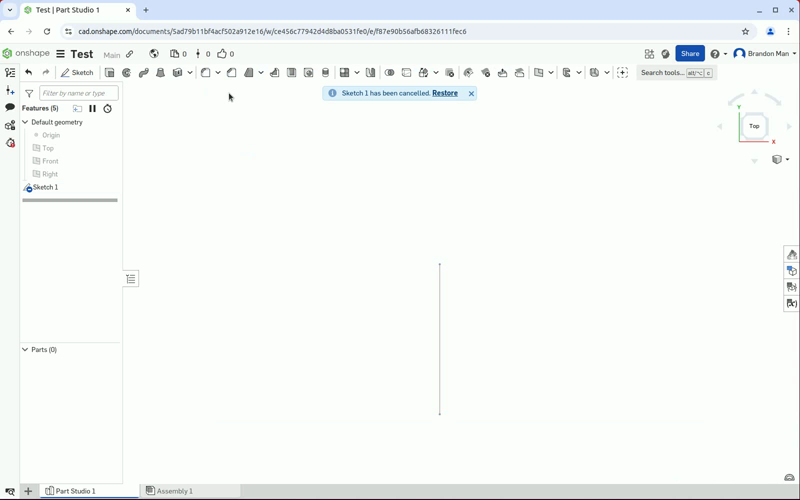
key(shift+h)
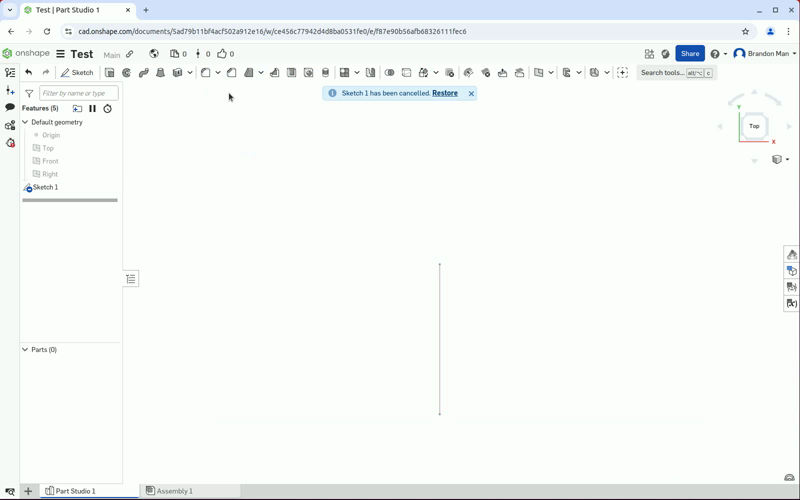
key(shift+s)
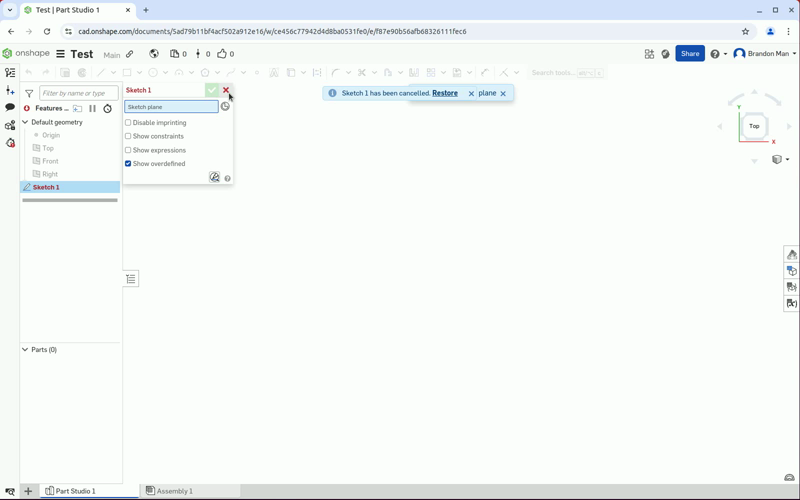
mouse_move(73, 150)
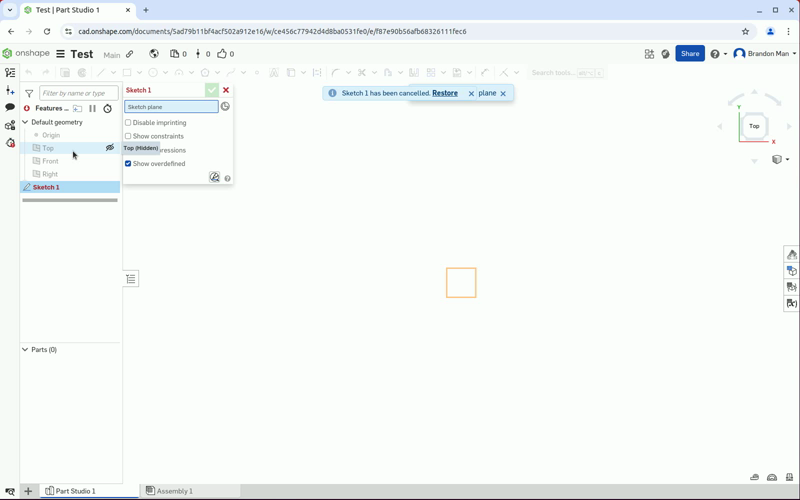
click(73, 150)
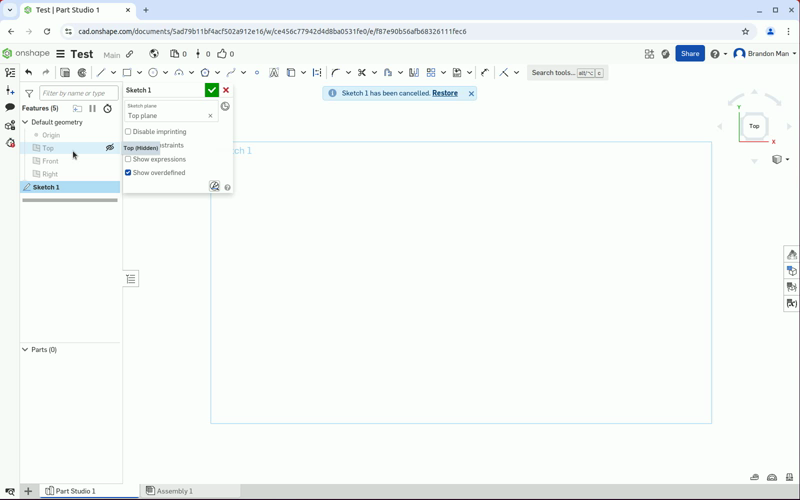
mouse_move(73, 352)
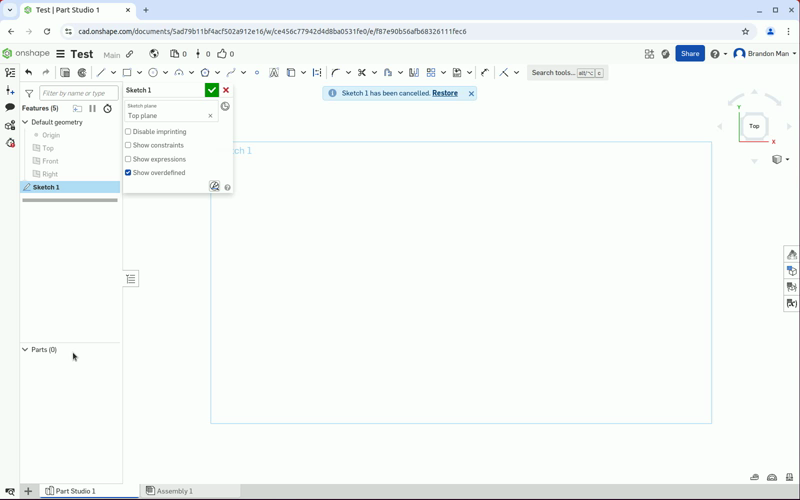
key(y)
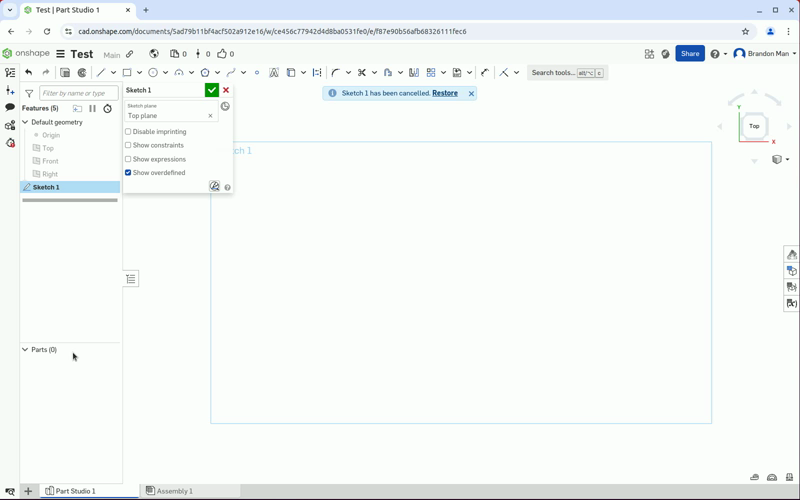
key(c)
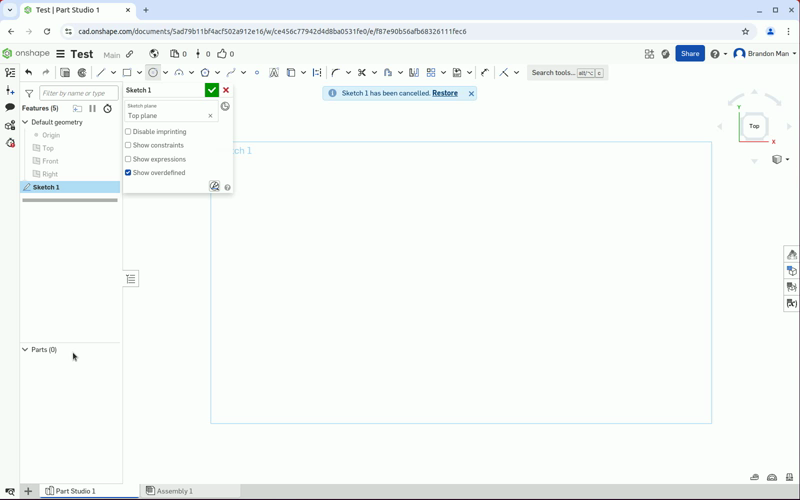
key_down(shift)
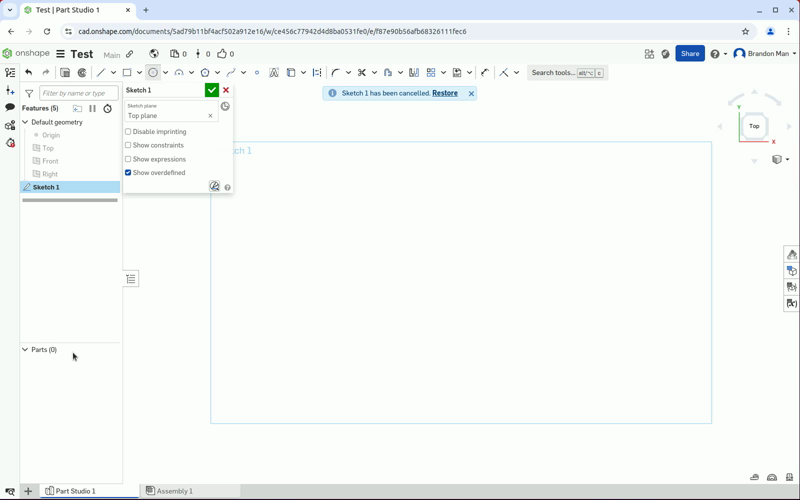
mouse_move(461, 282)
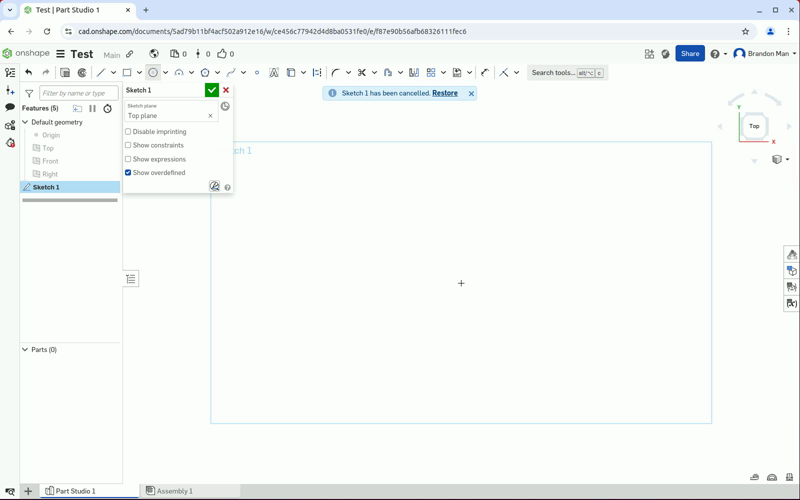
click(461, 282)
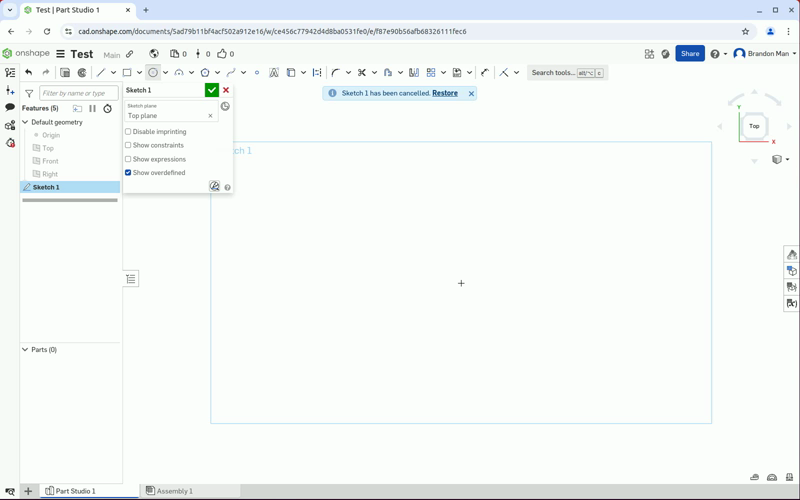
key_up(shift)
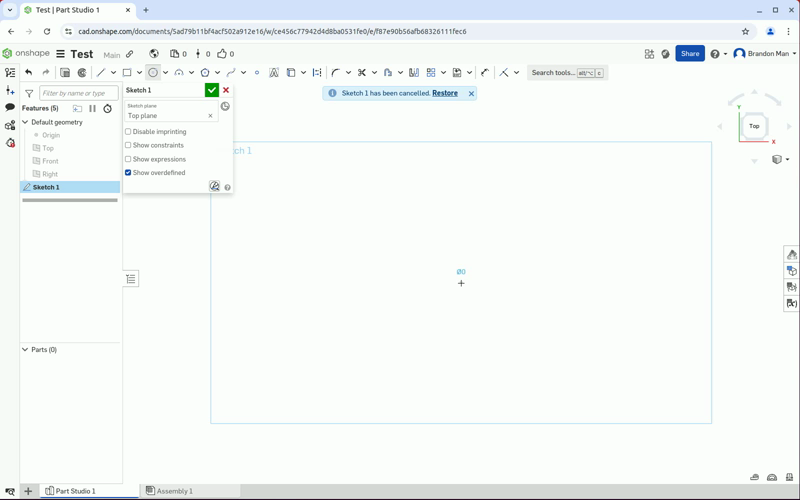
mouse_move(472, 282)
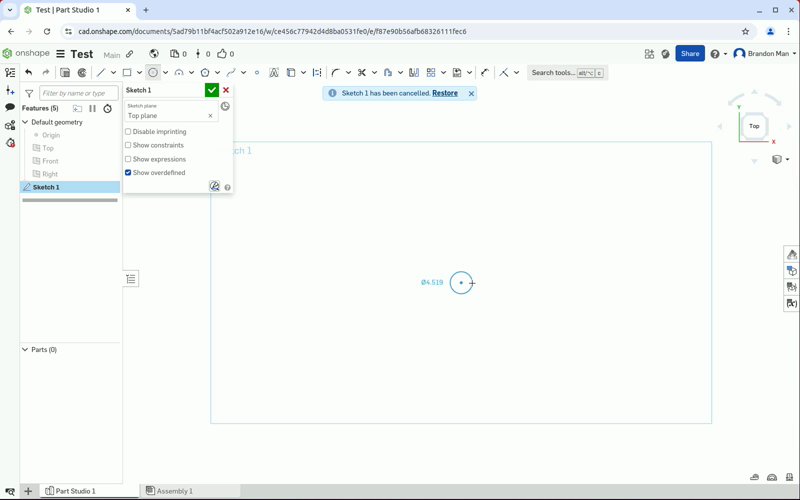
click(472, 282)
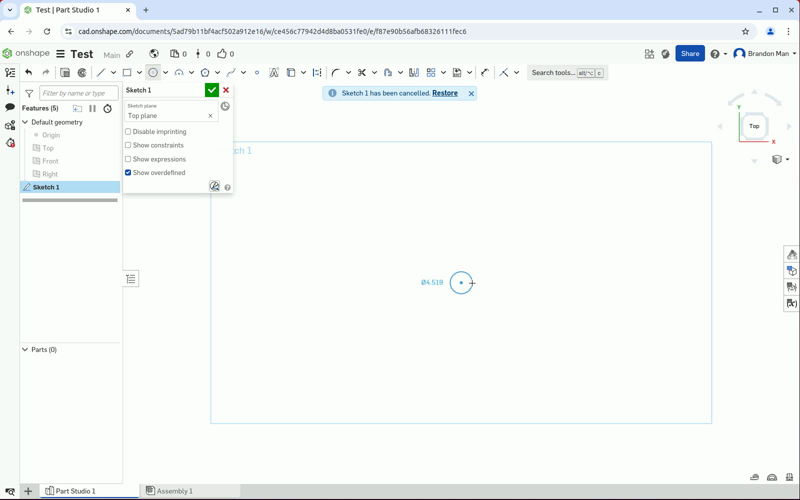
key(esc)
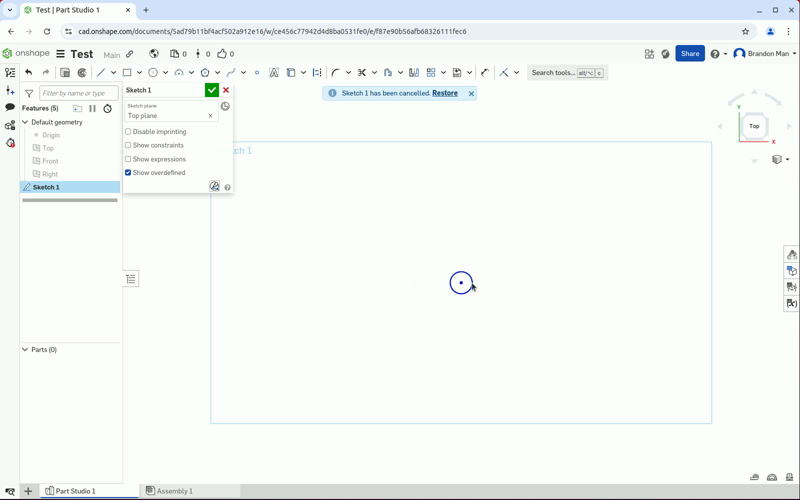
mouse_move(454, 283)
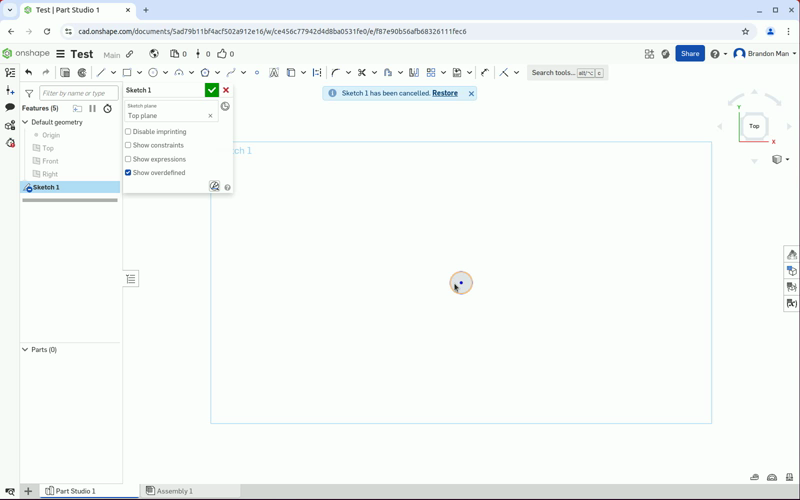
scroll(6)
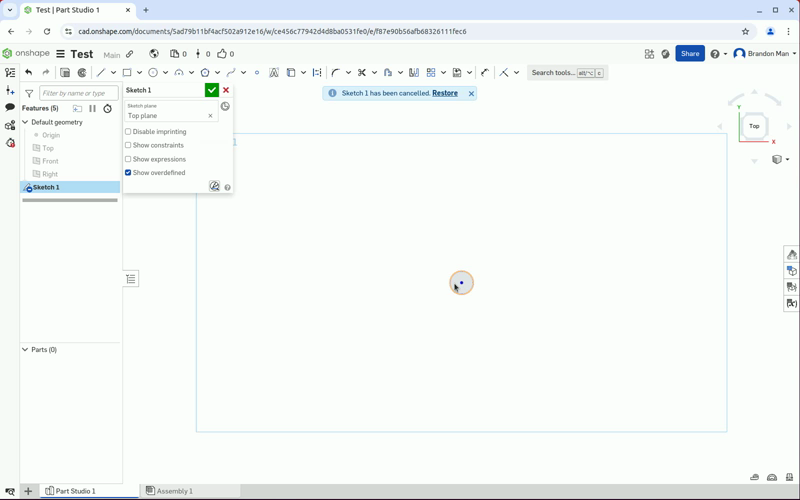
scroll(6)
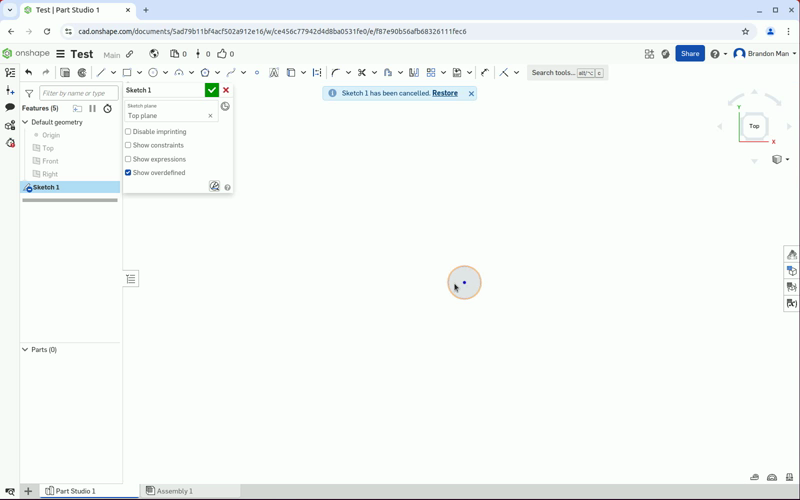
scroll(6)
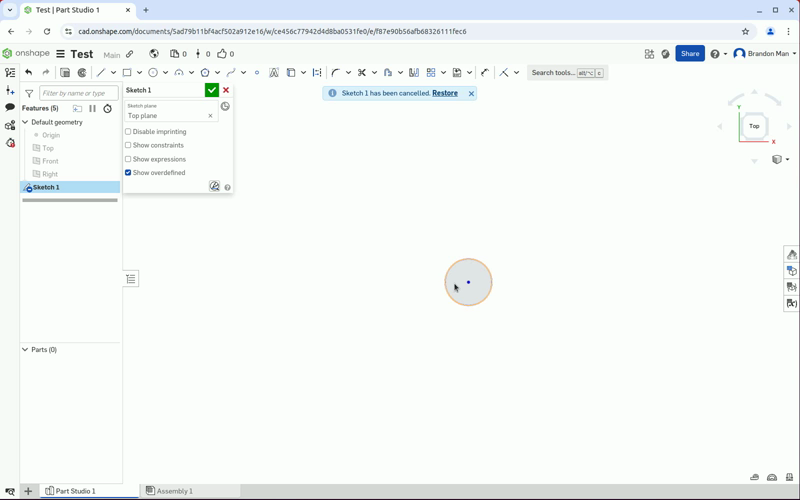
scroll(6)
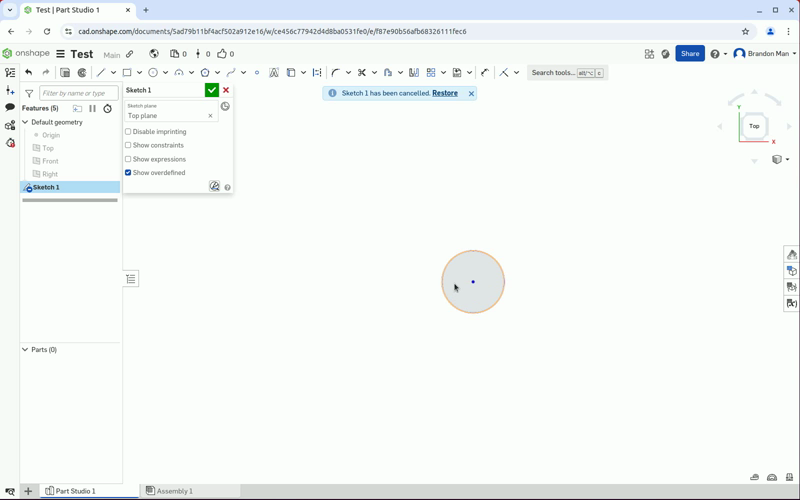
scroll(6)
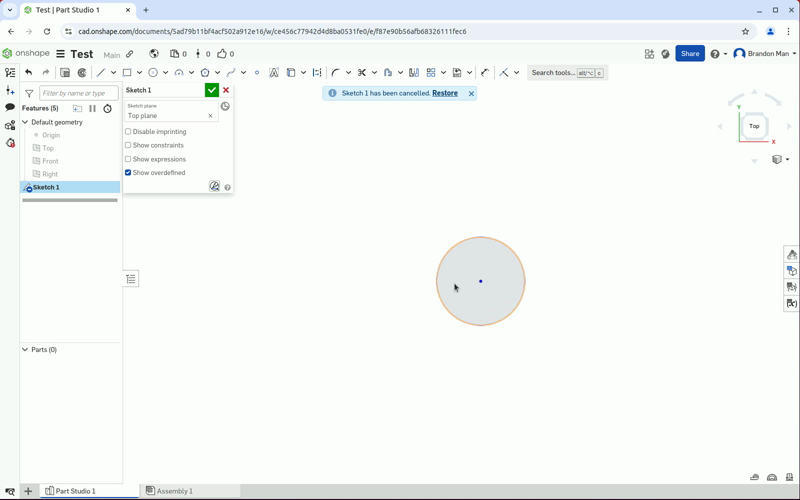
scroll(6)
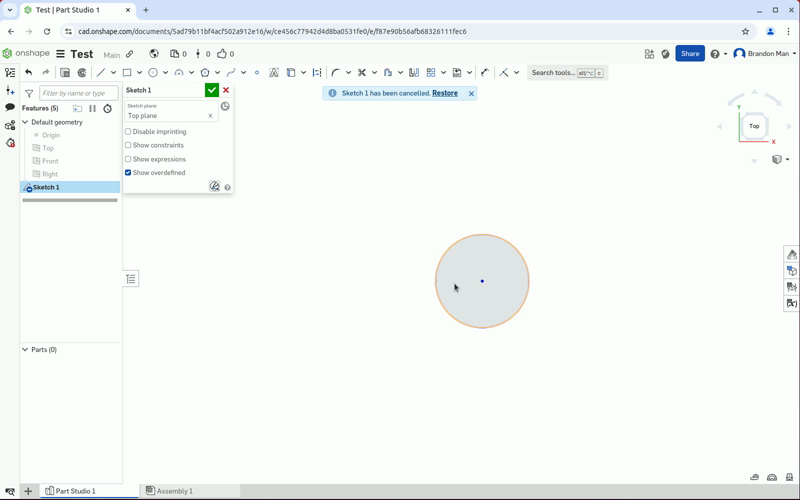
scroll(6)
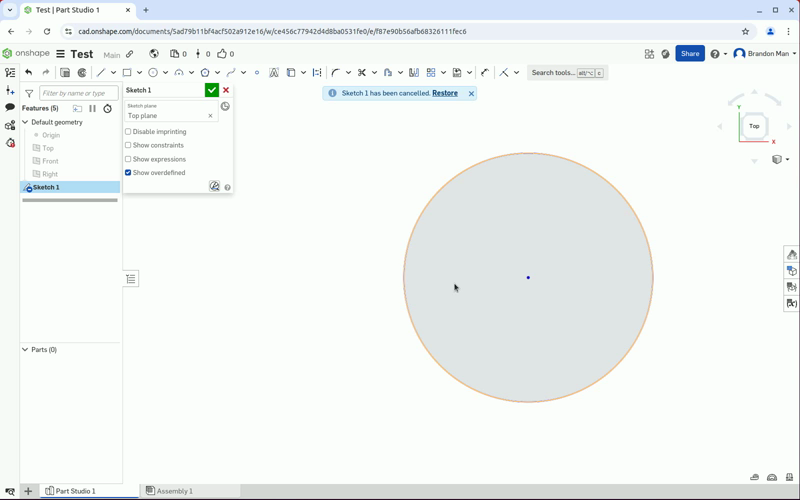
click(454, 283)
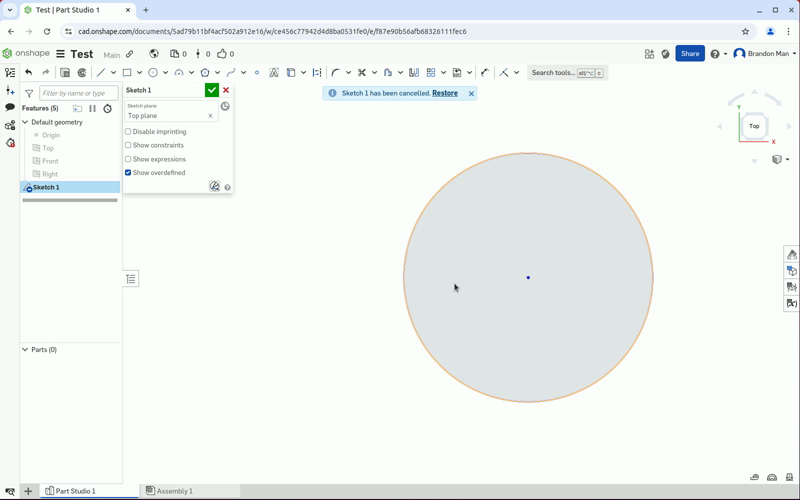
scroll(-6)
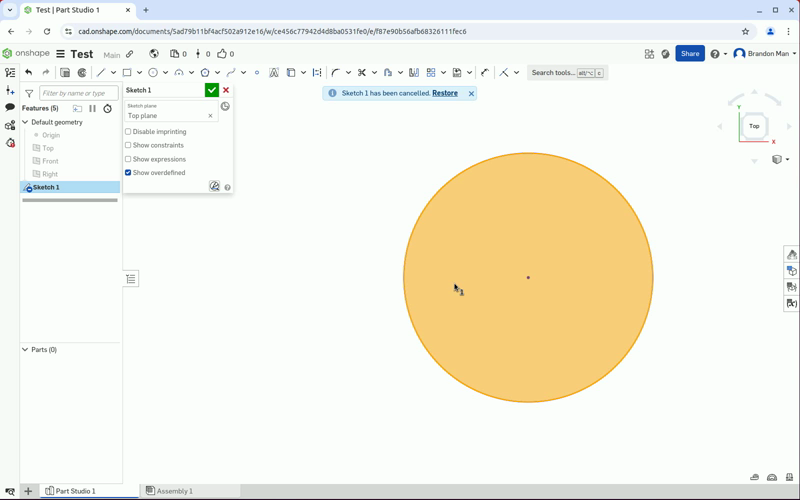
scroll(-6)
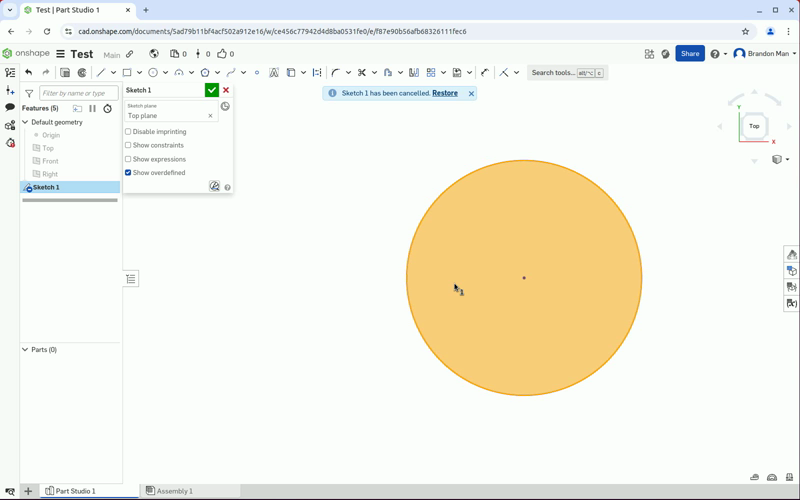
scroll(-6)
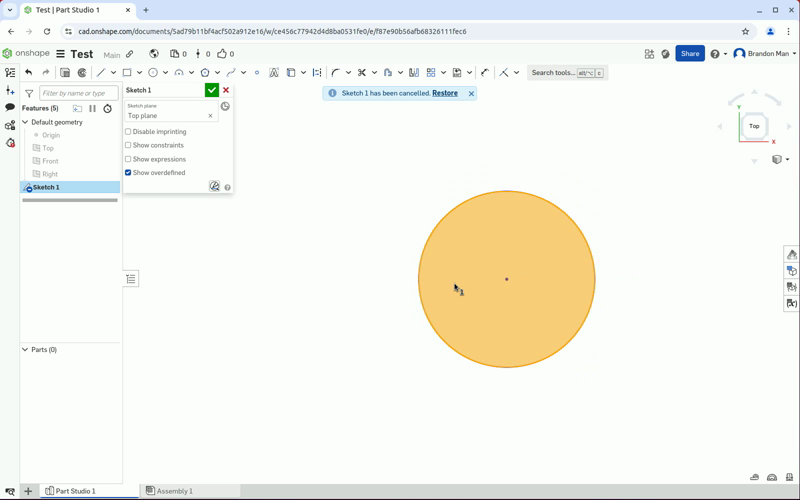
scroll(-6)
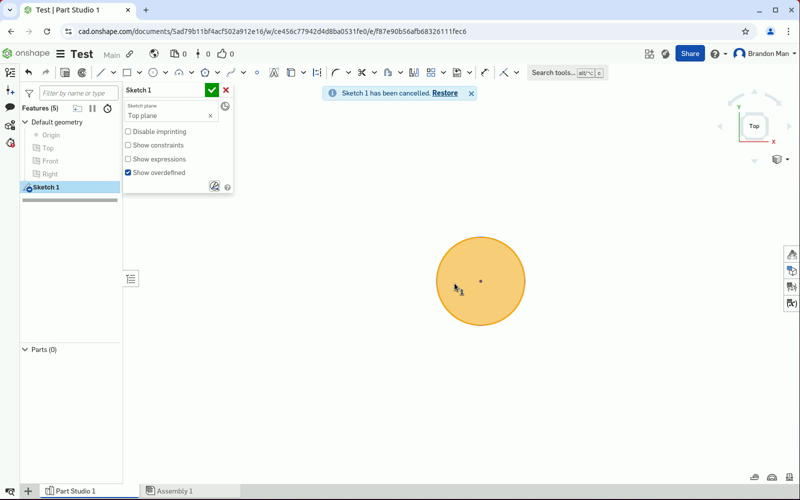
scroll(-6)
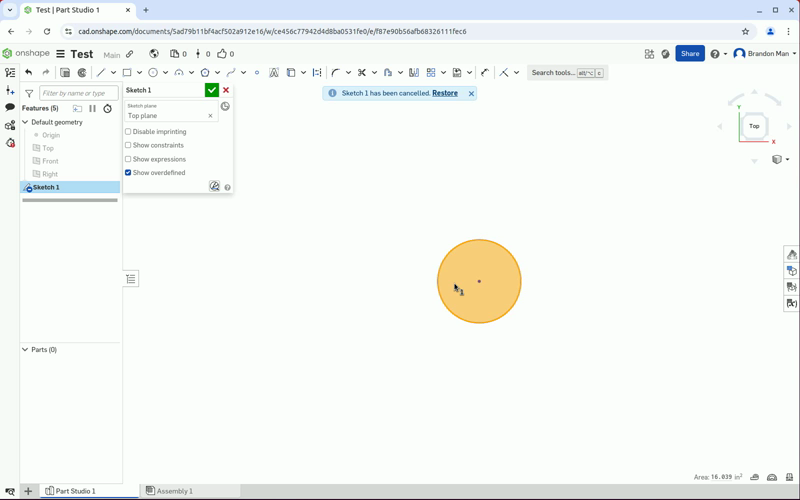
scroll(-6)
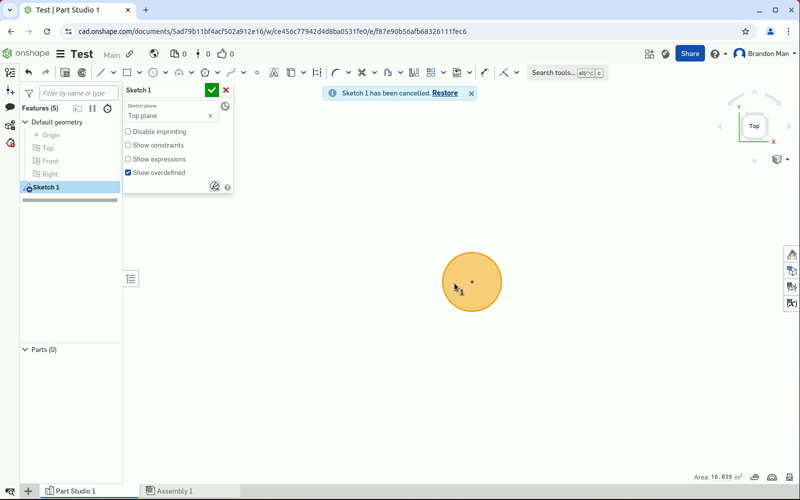
scroll(-6)
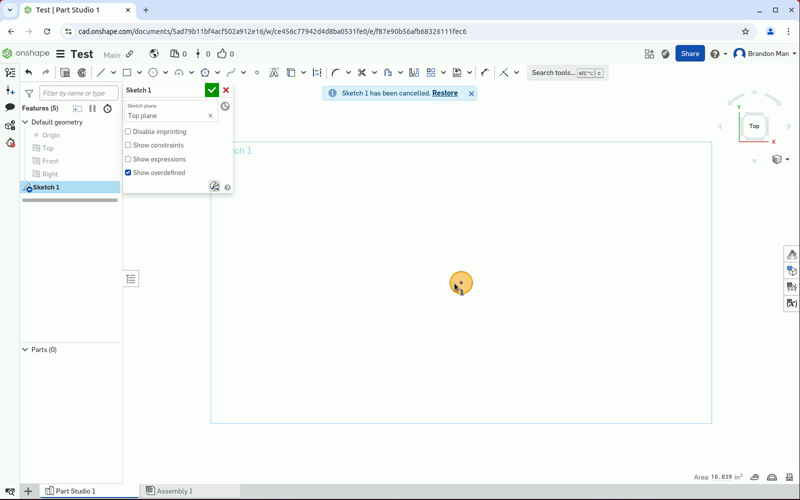
mouse_move(73, 352)
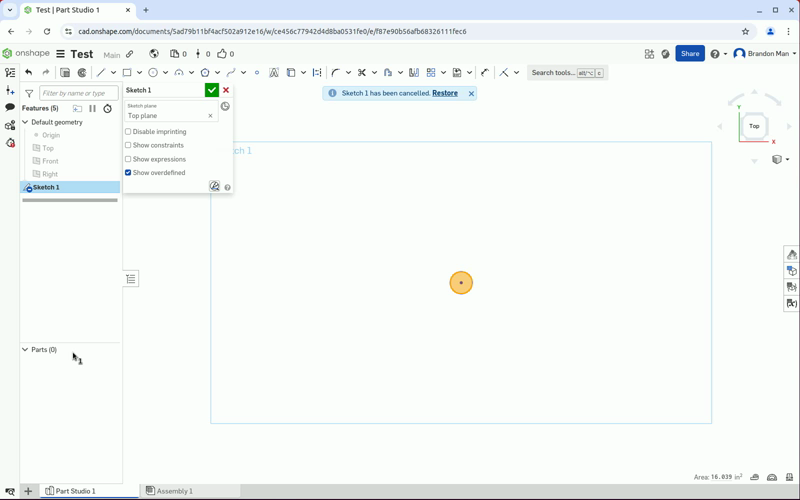
key(shift+y)
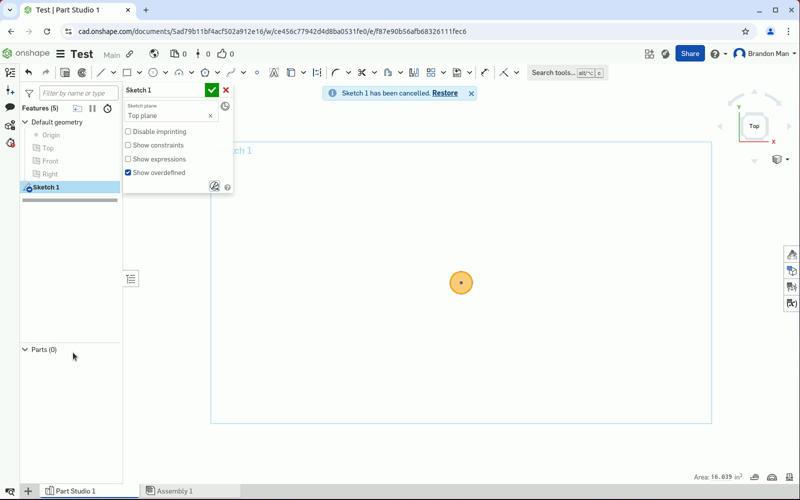
key(shift+e)
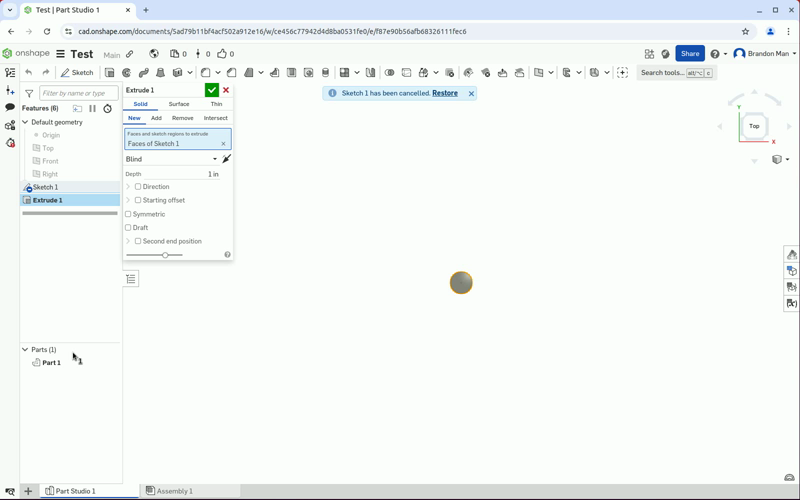
mouse_move(143, 106)
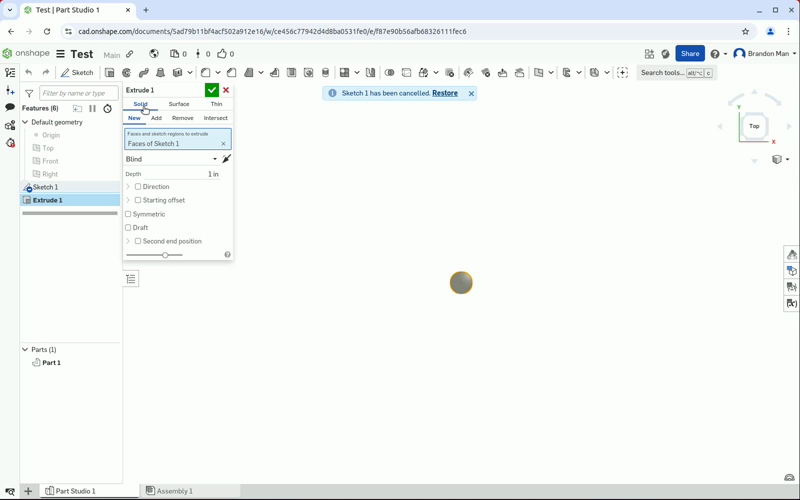
click(143, 106)
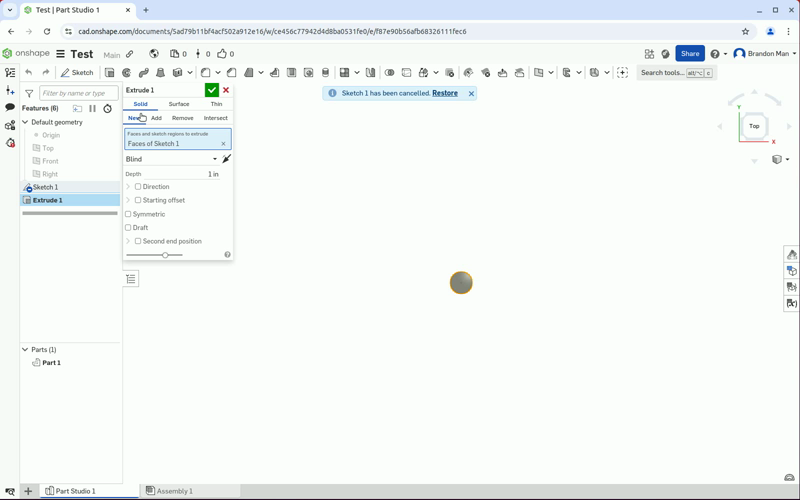
mouse_move(137, 120)
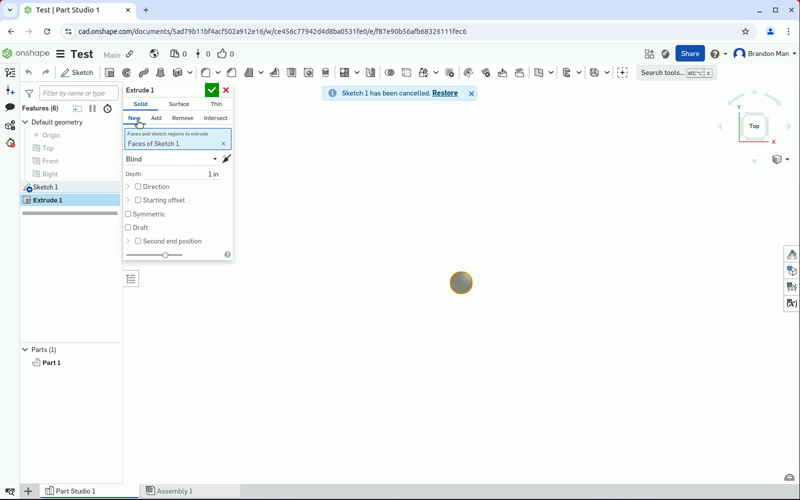
click(137, 120)
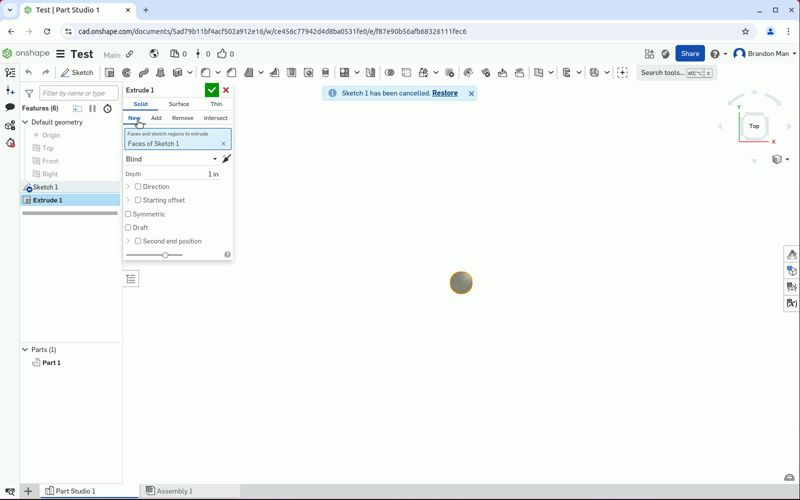
key(tab, 4)
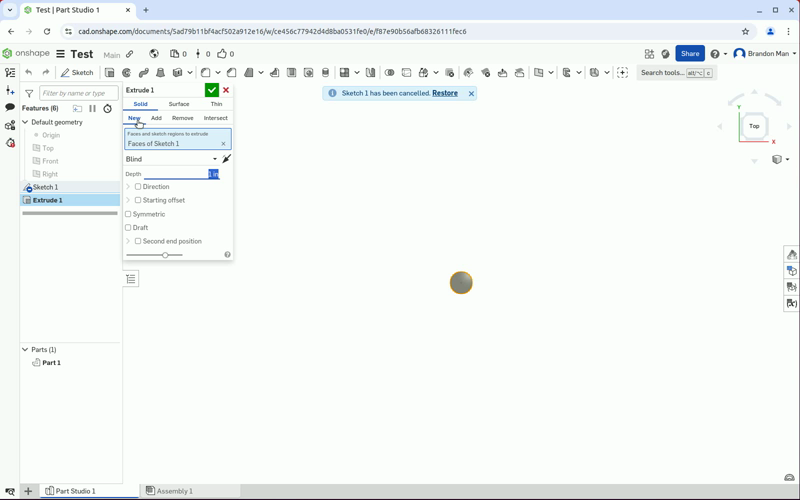
text(23.108)
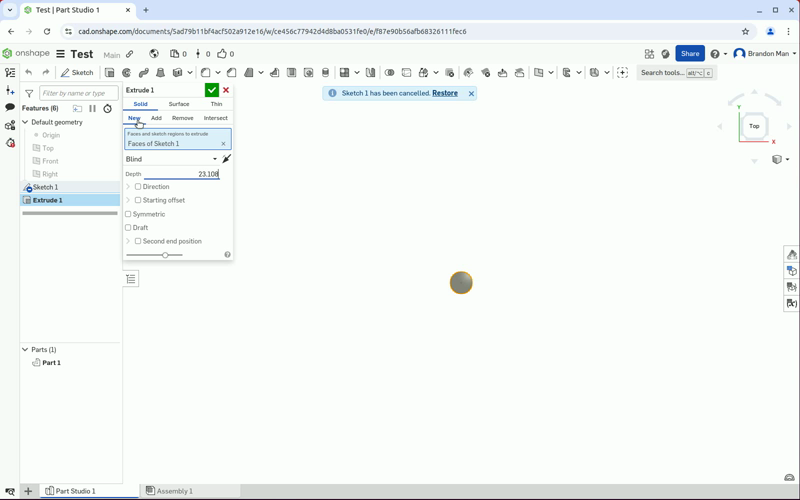
key(enter)
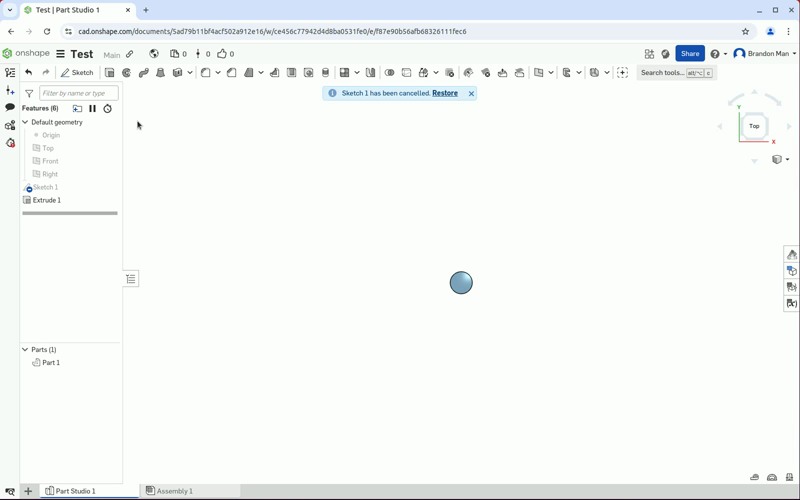
key(shift+h)
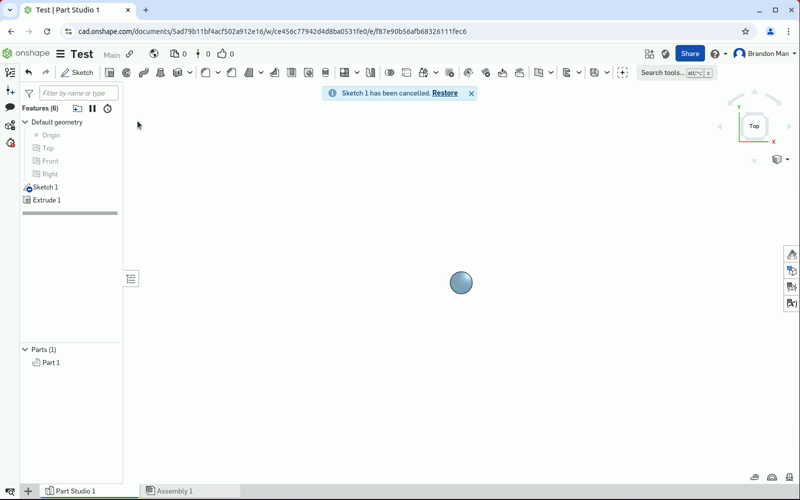
key(shift+h)
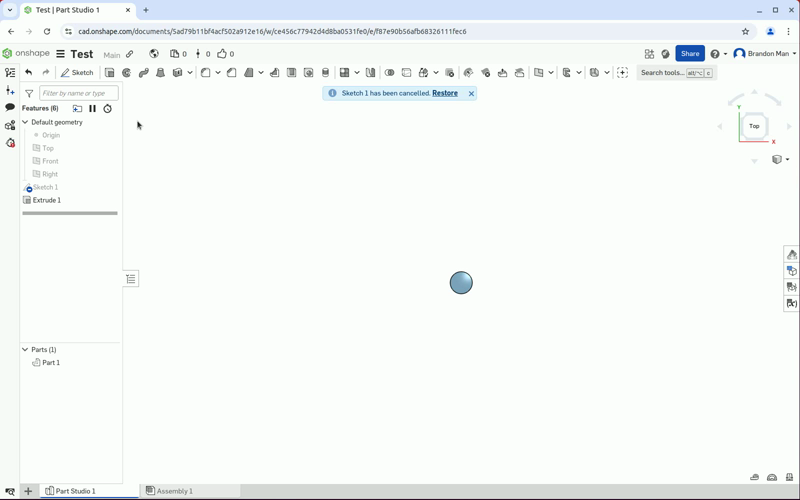
mouse_move(73, 189)
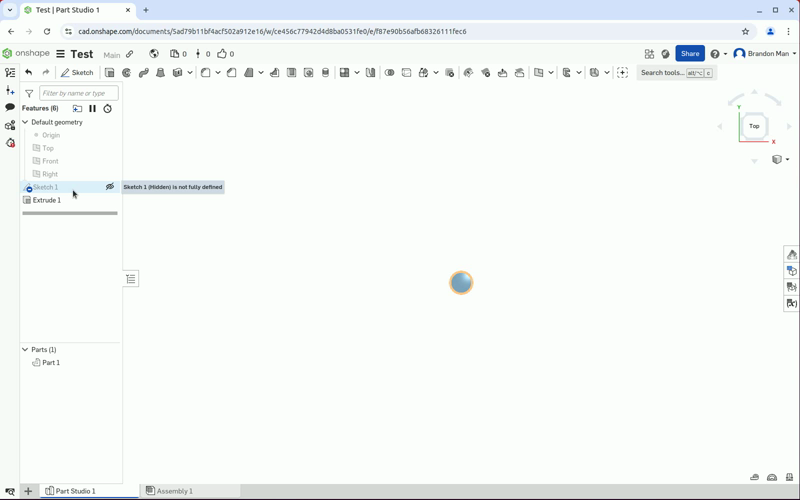
click(73, 189)
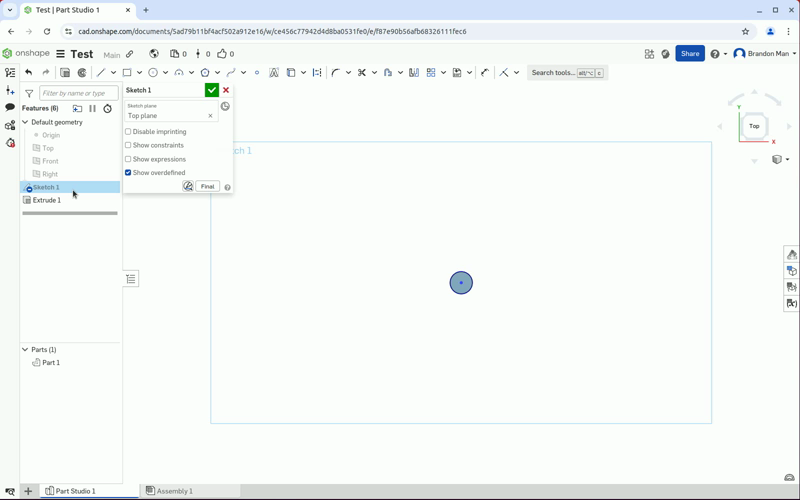
mouse_move(229, 92)
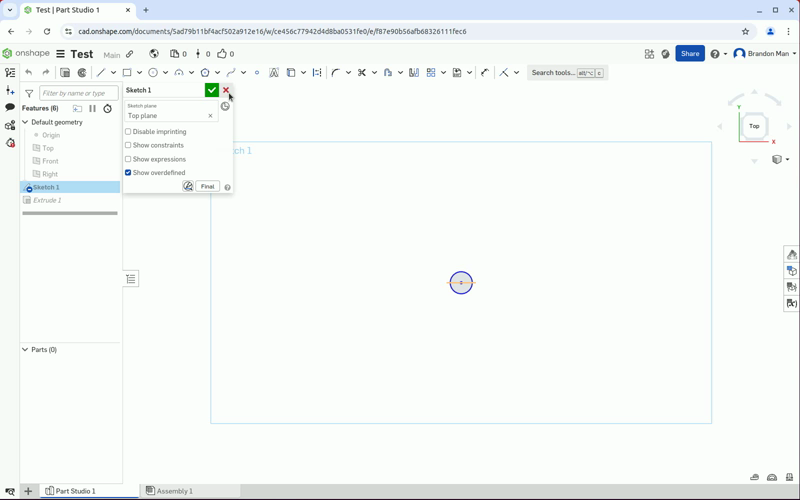
click(229, 92)
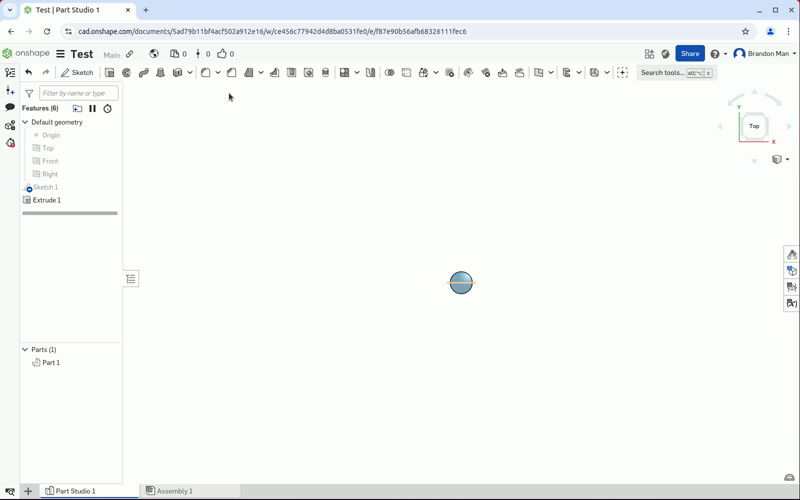
mouse_move(73, 352)
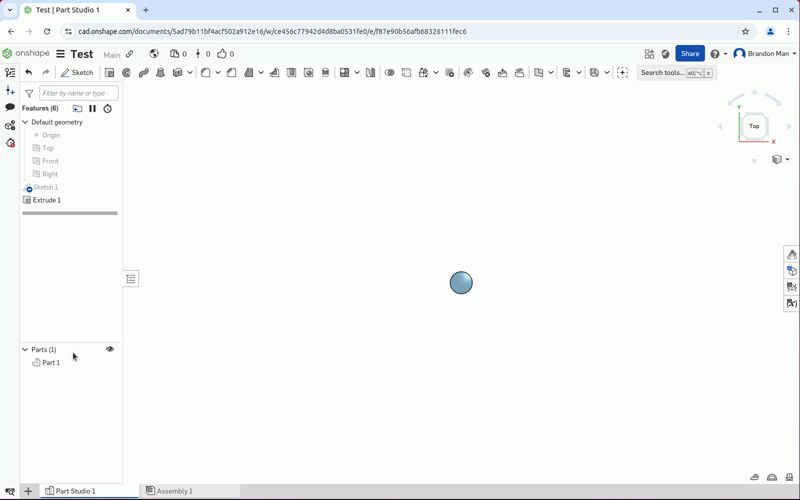
key(y)
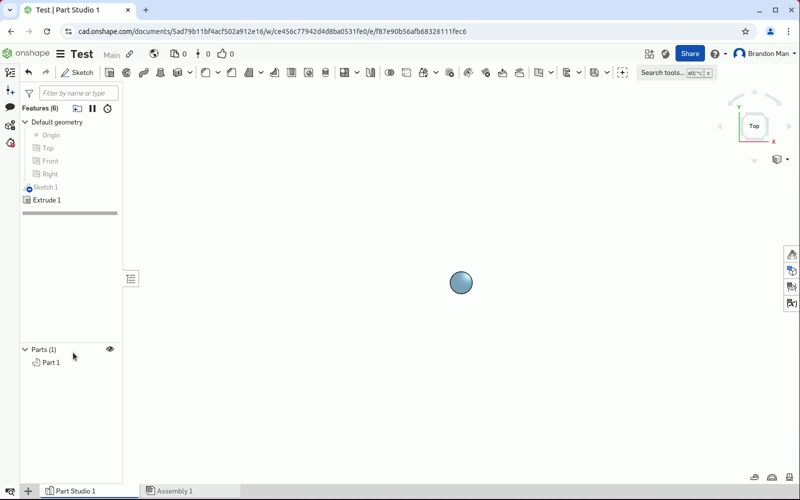
key(shift+p)
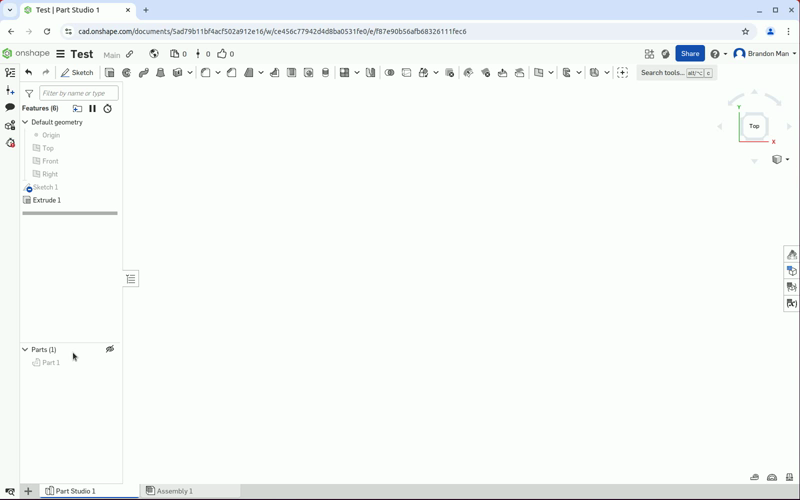
key(space)
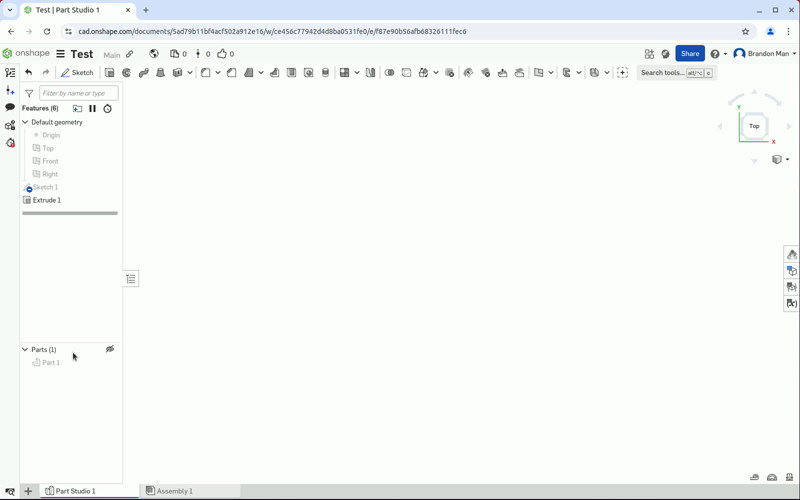
key_down(shift)
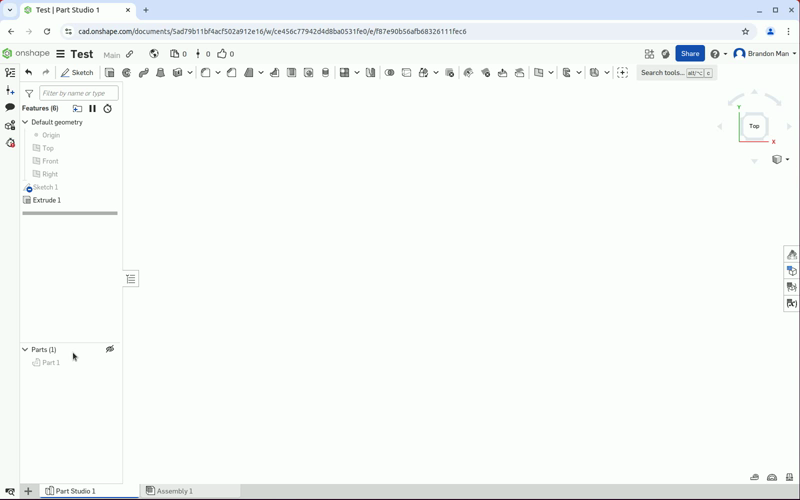
key(up)
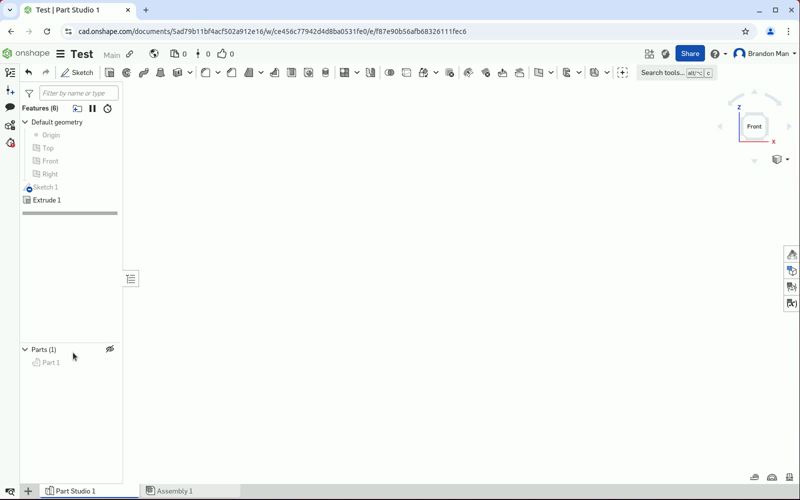
key_up(shift)
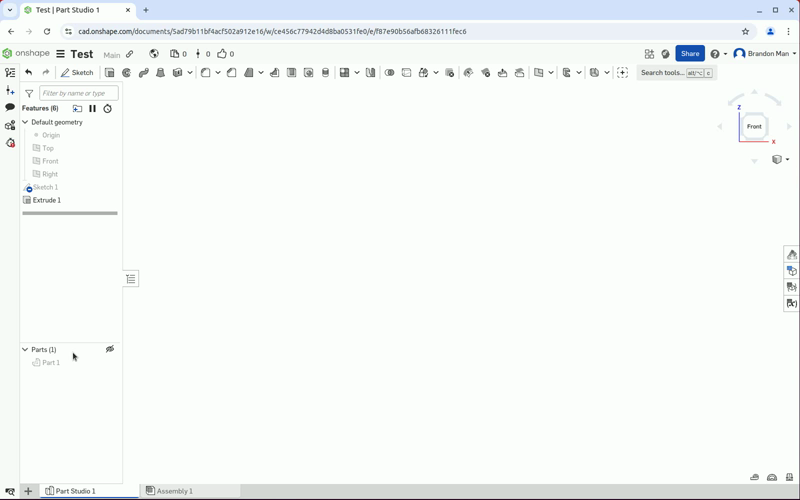
mouse_move(73, 352)
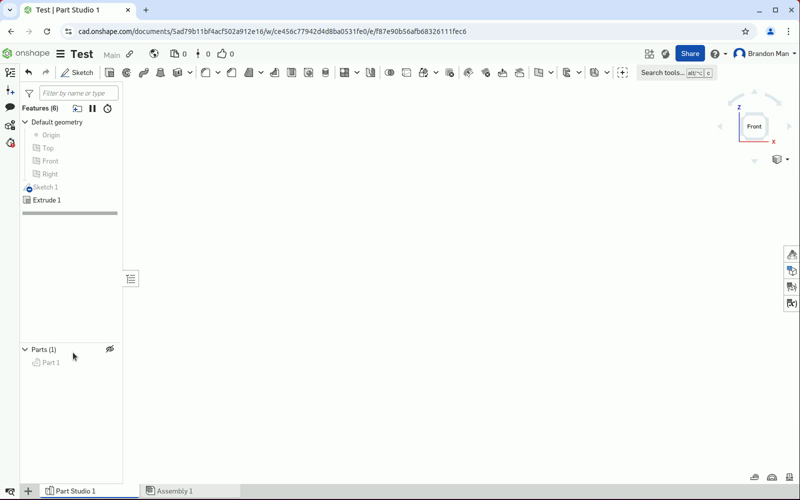
key(shift+y)
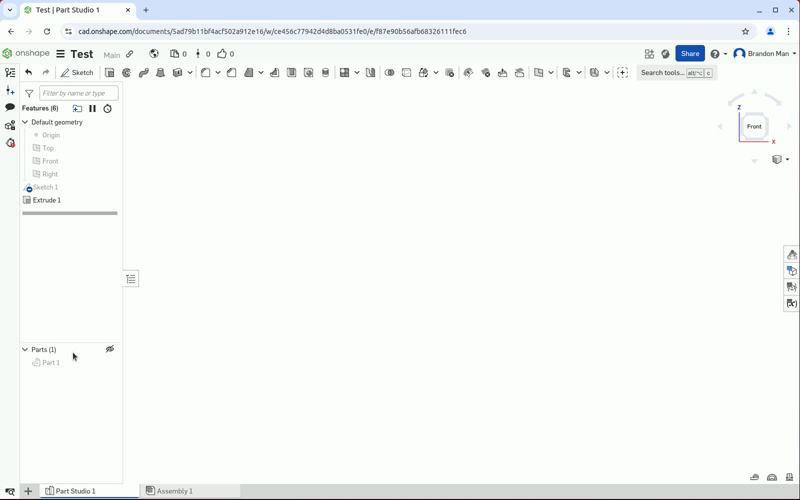
key(shift+s)
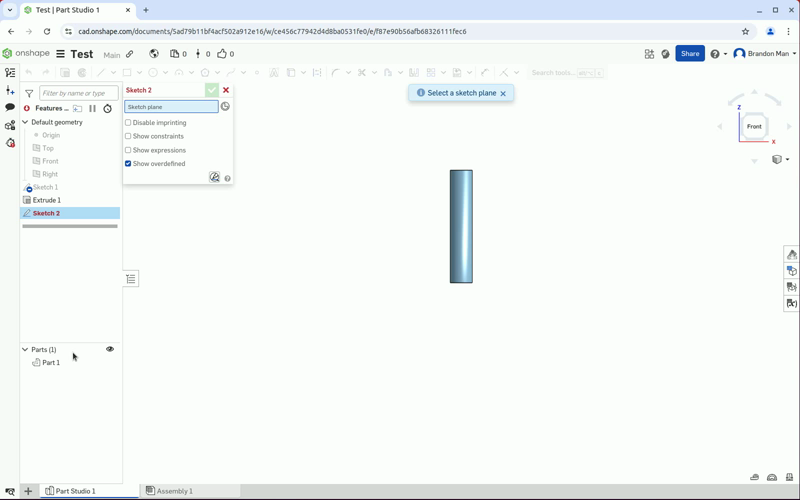
mouse_move(73, 163)
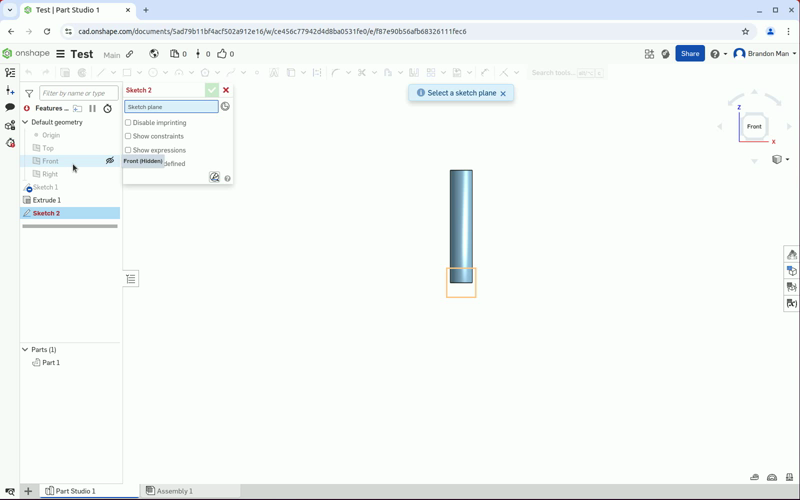
click(73, 163)
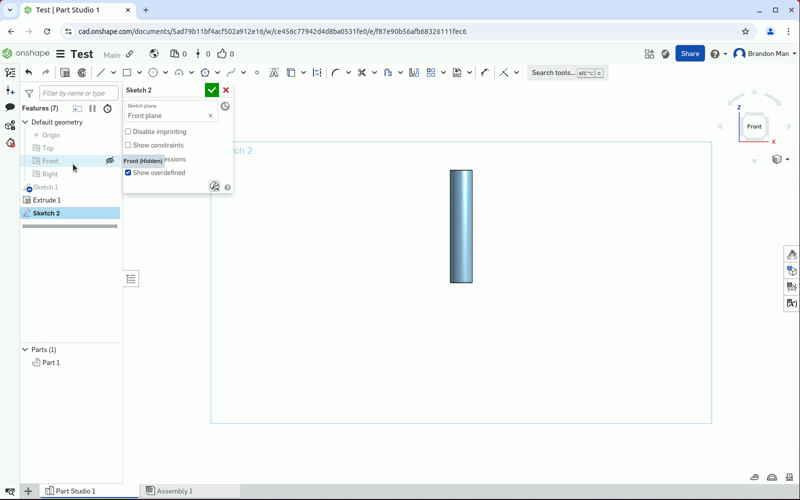
mouse_move(73, 352)
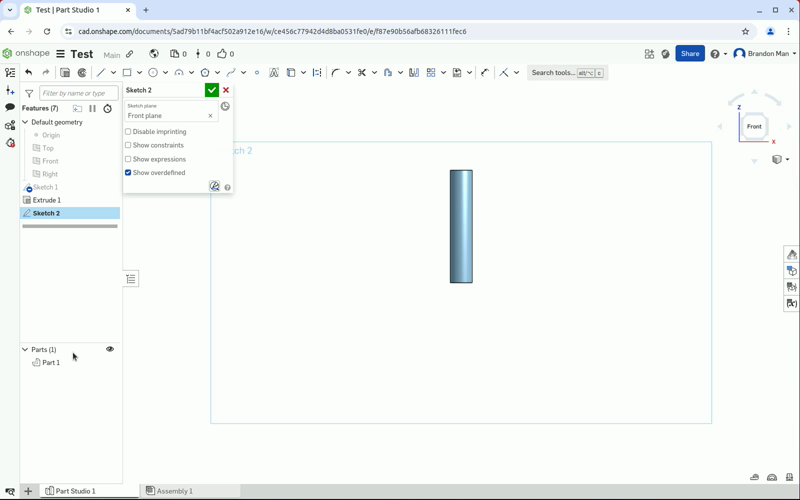
key(y)
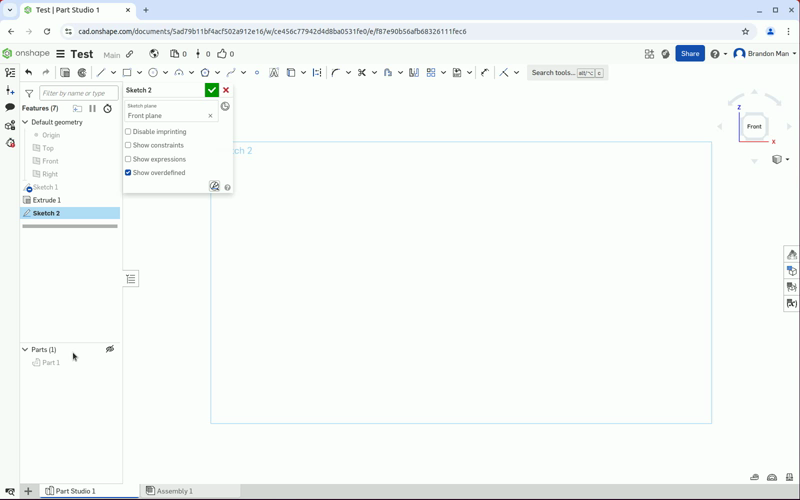
key(l)
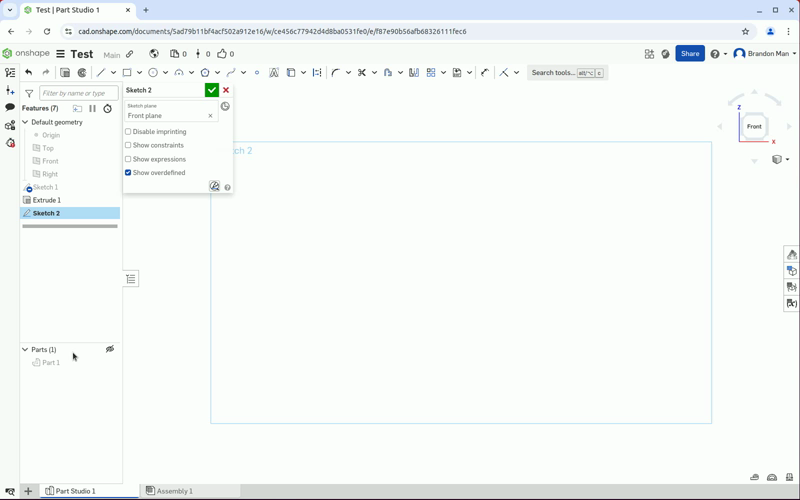
key_down(shift)
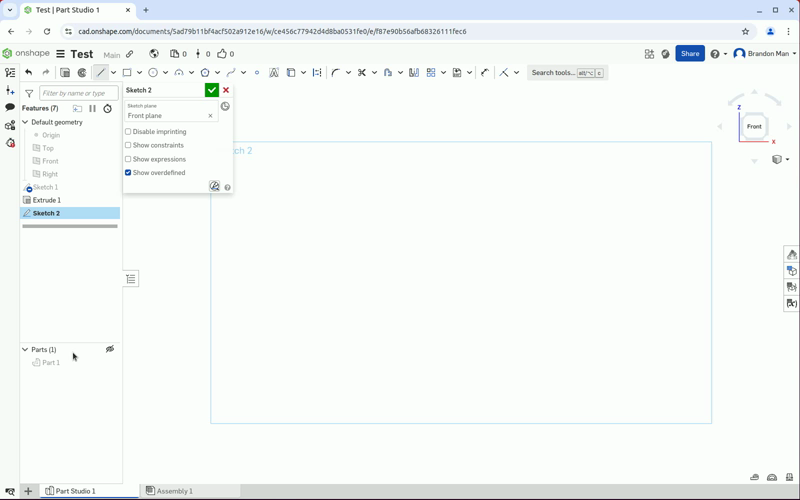
mouse_move(471, 201)
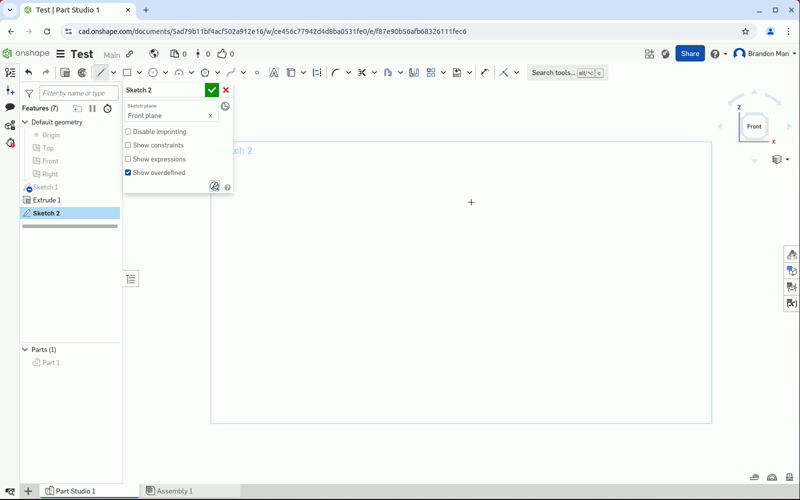
click(471, 201)
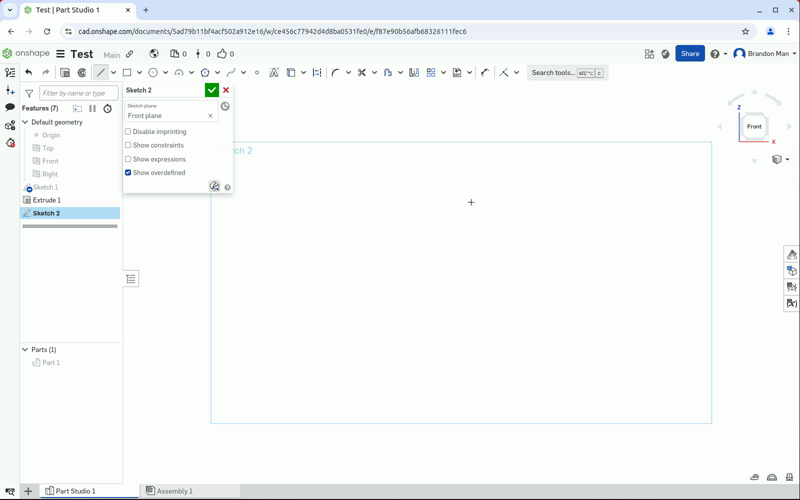
key_up(shift)
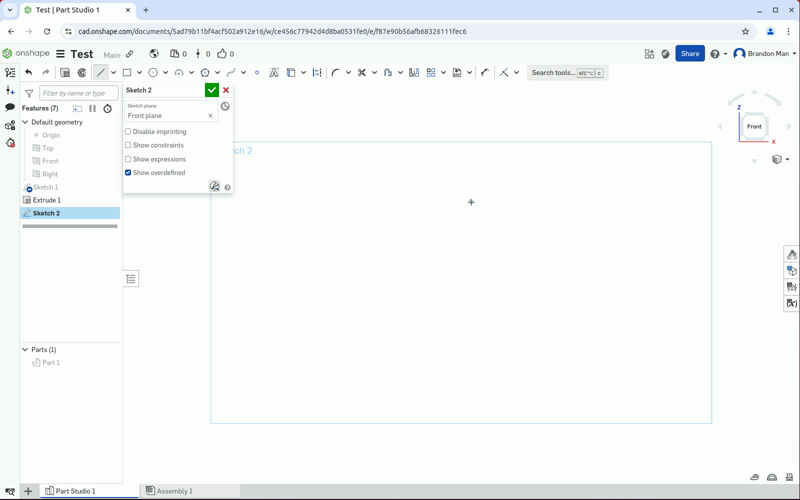
key_down(shift)
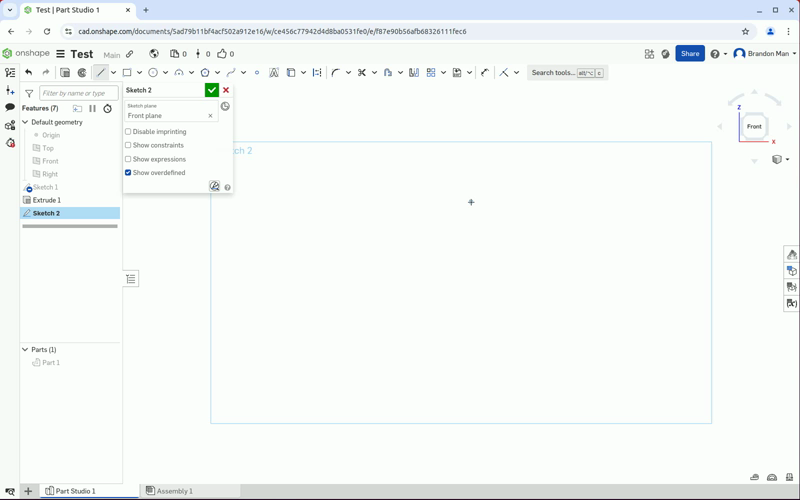
mouse_move(543, 186)
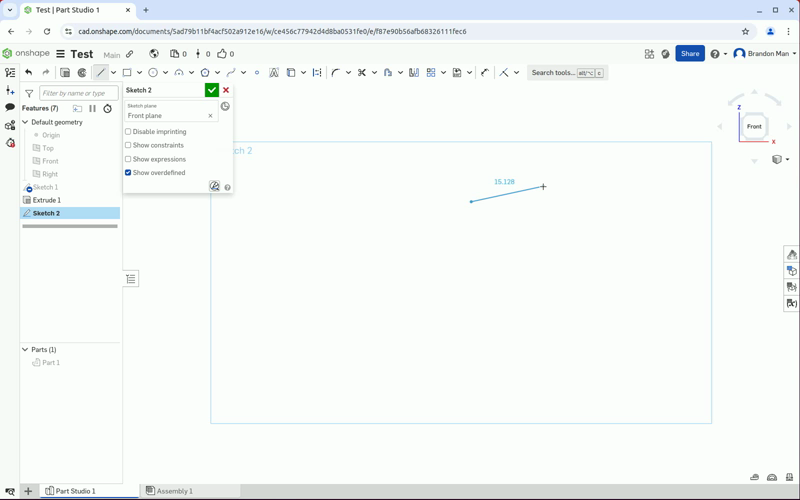
click(543, 186)
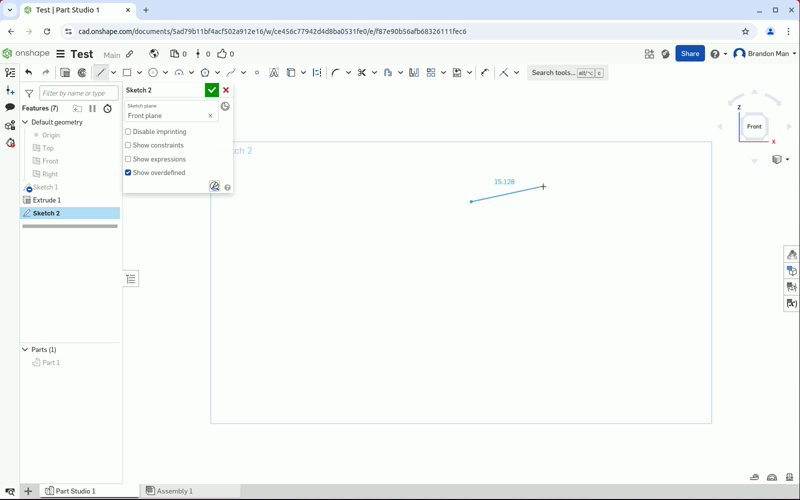
key_up(shift)
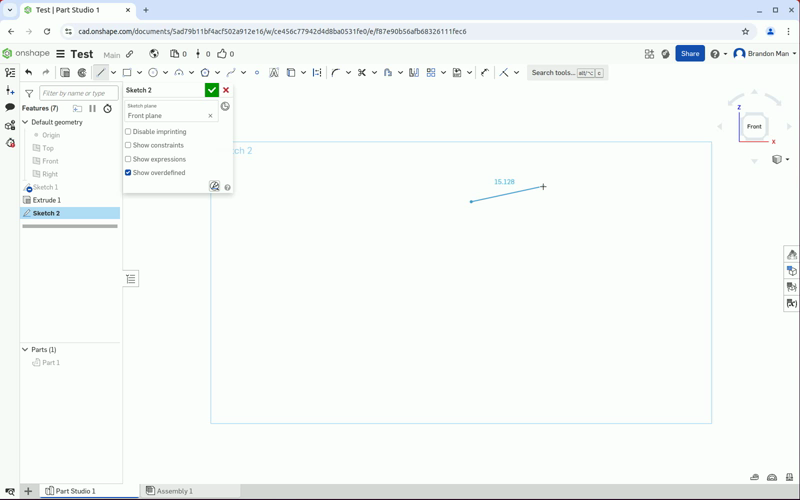
key_down(shift)
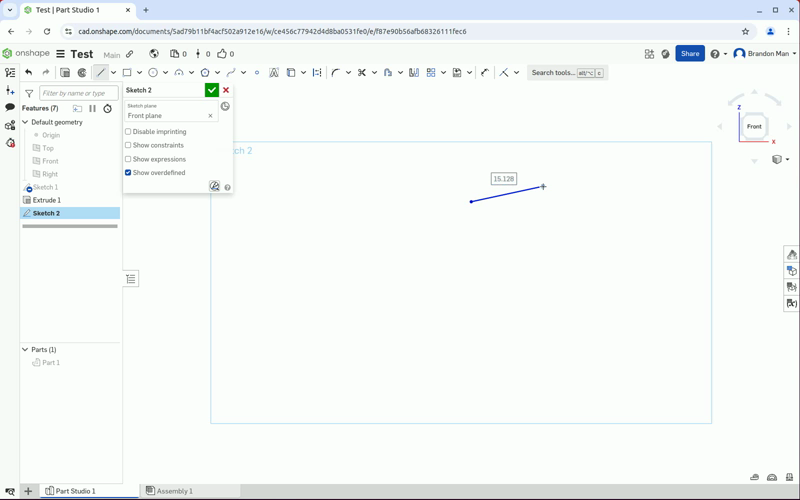
mouse_move(471, 170)
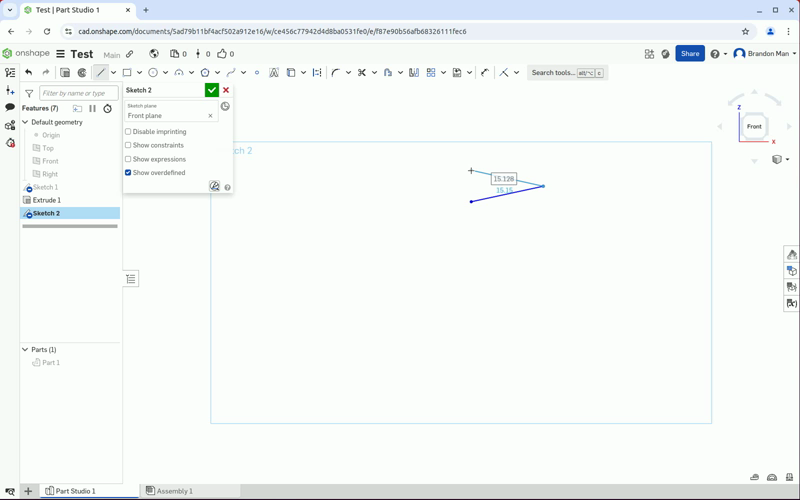
click(471, 170)
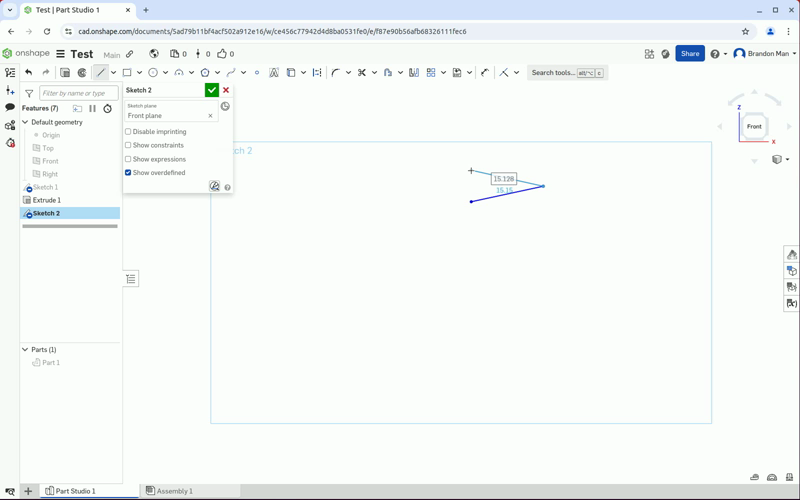
key_up(shift)
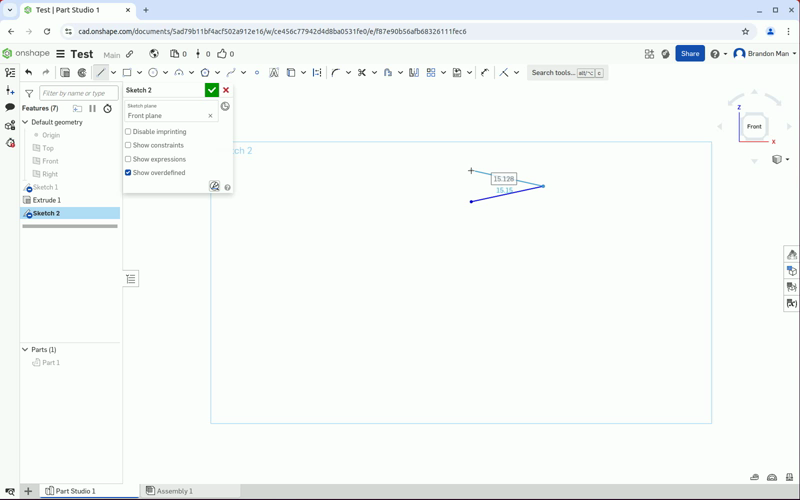
mouse_move(501, 170)
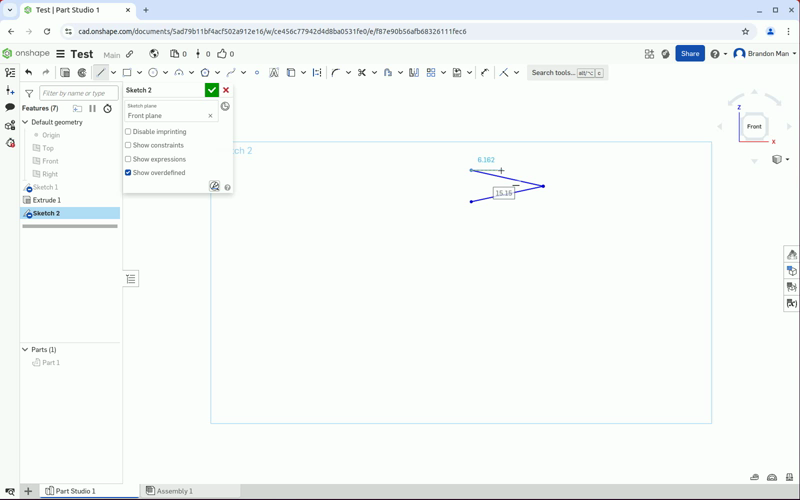
key_down(shift)
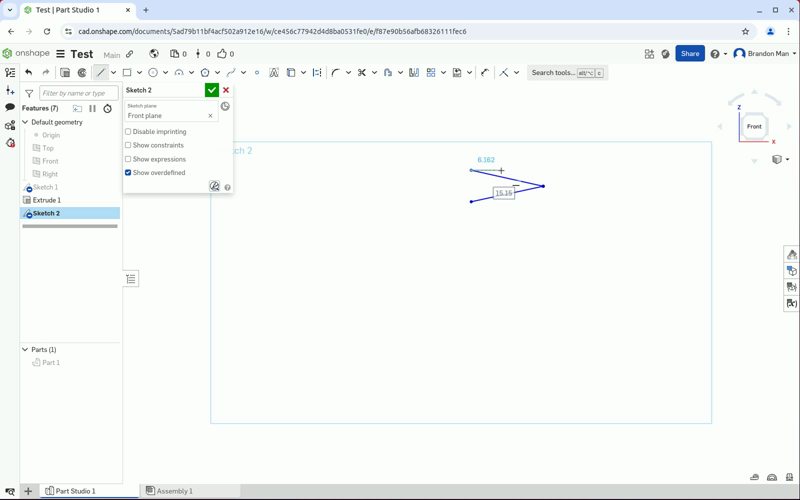
mouse_move(471, 201)
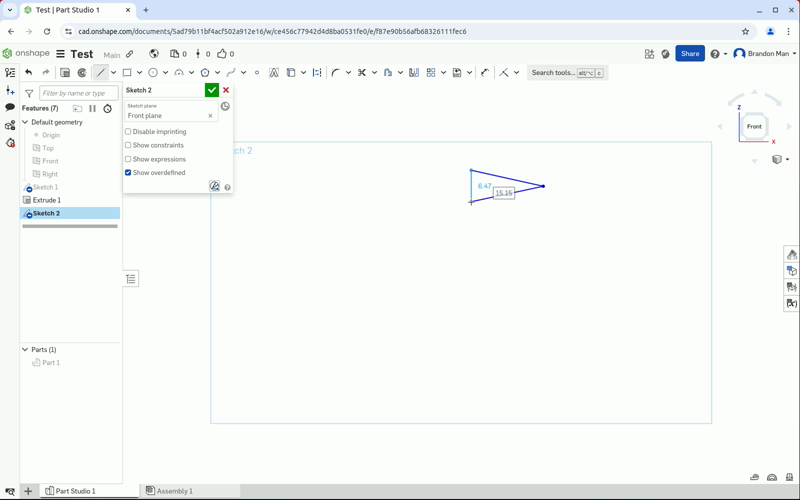
key_up(shift)
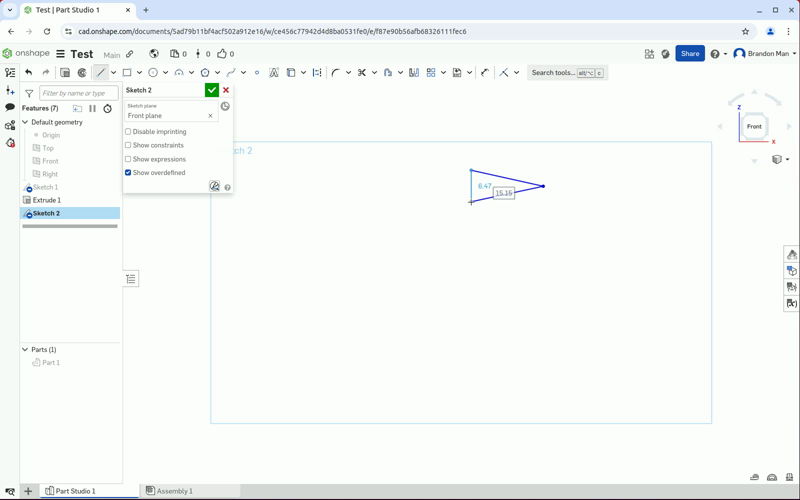
click(471, 201)
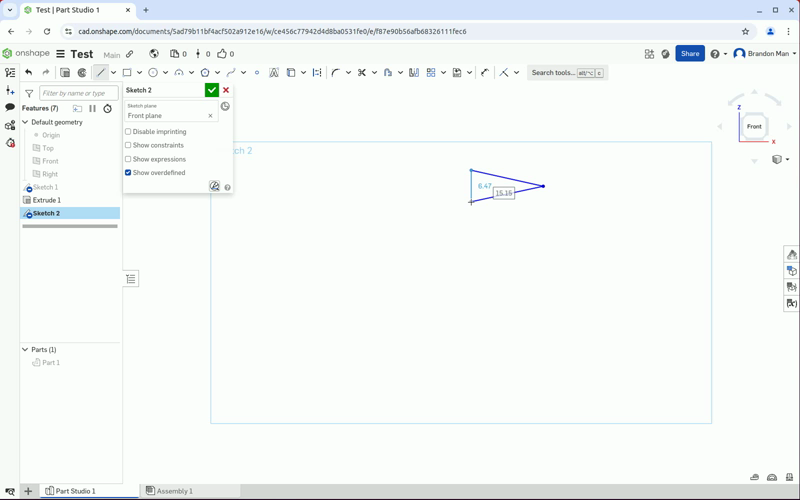
key(esc)
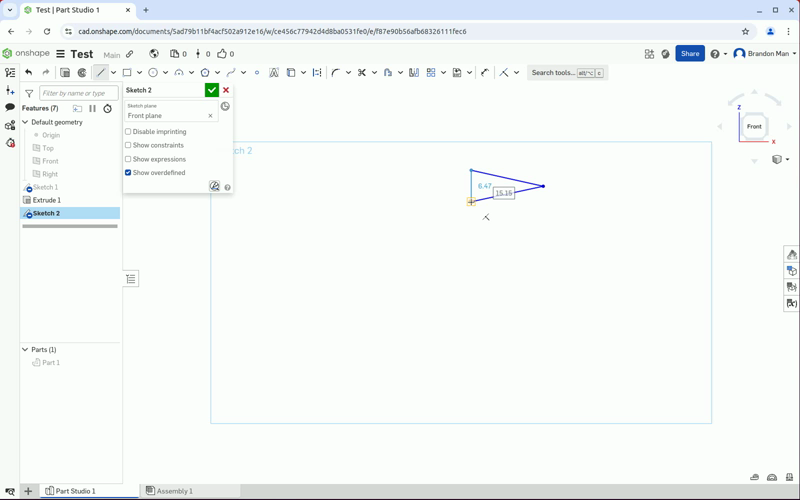
mouse_move(473, 191)
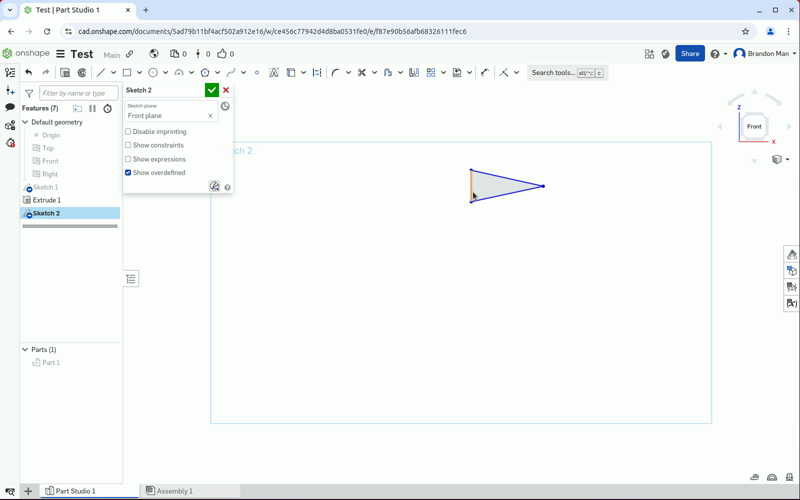
scroll(6)
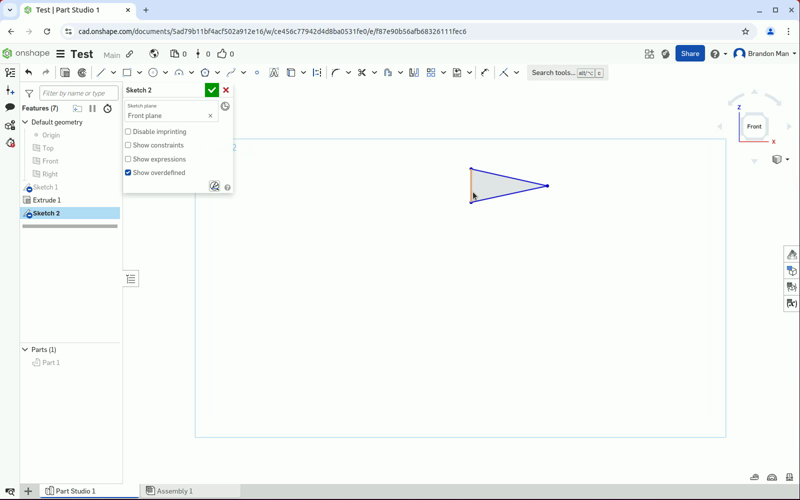
scroll(6)
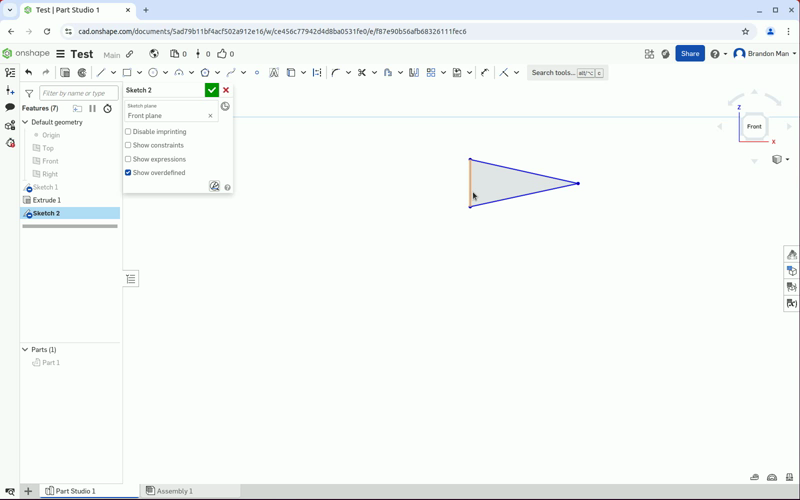
scroll(6)
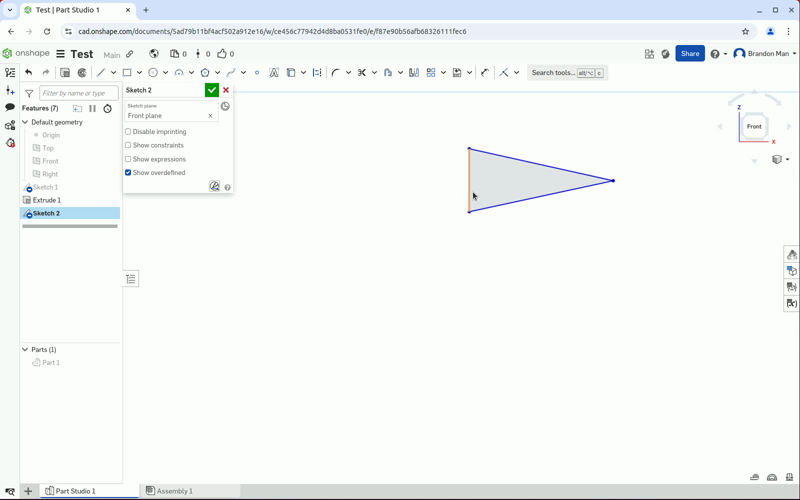
scroll(6)
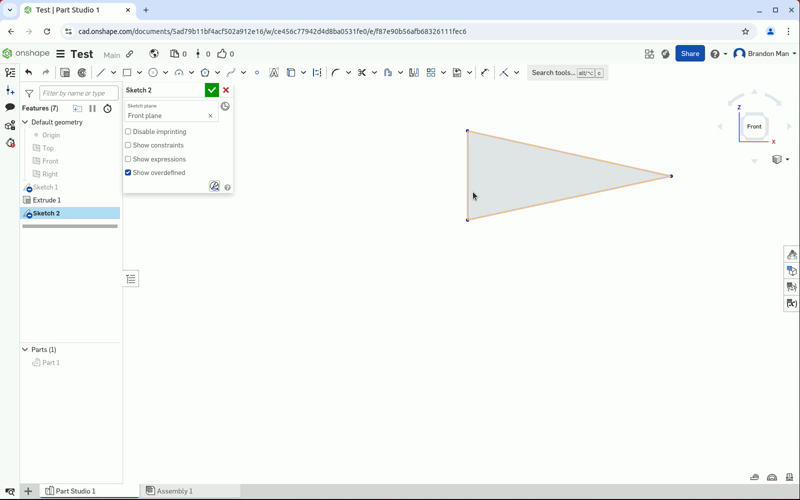
scroll(6)
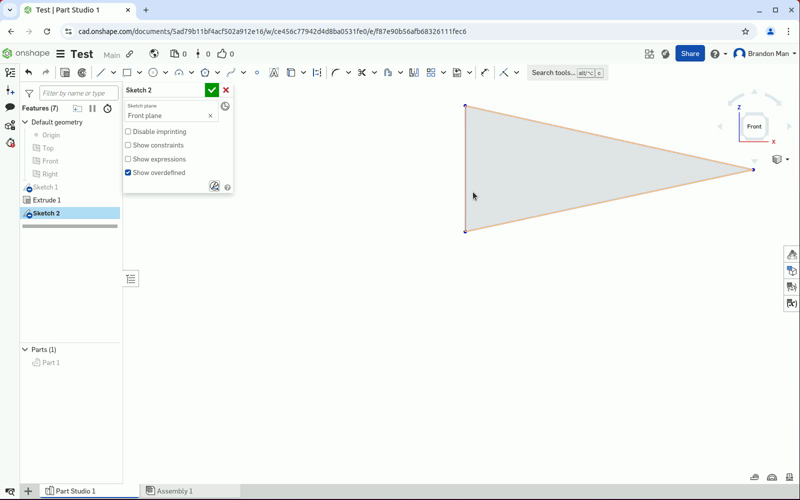
scroll(6)
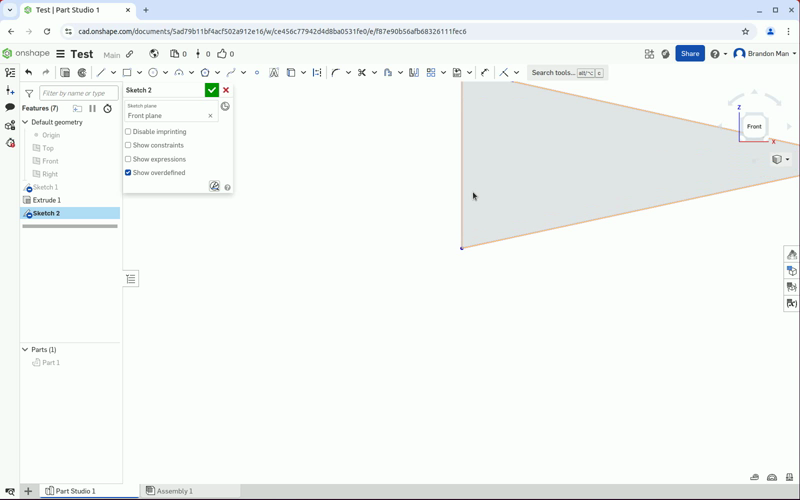
scroll(6)
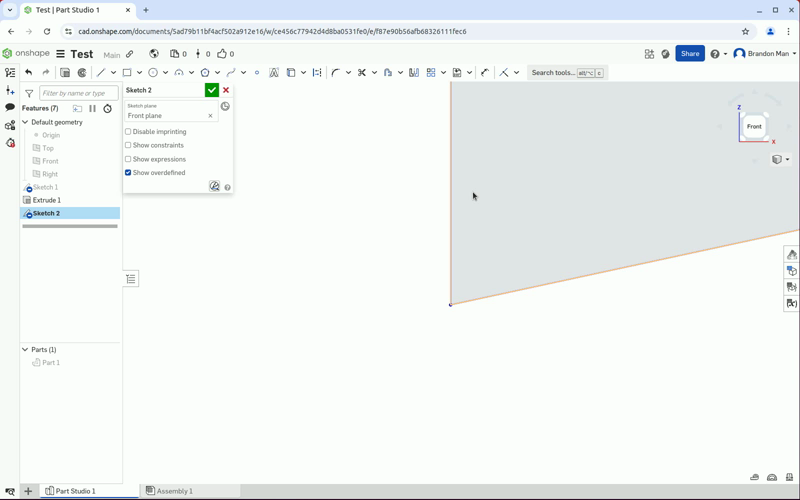
click(473, 191)
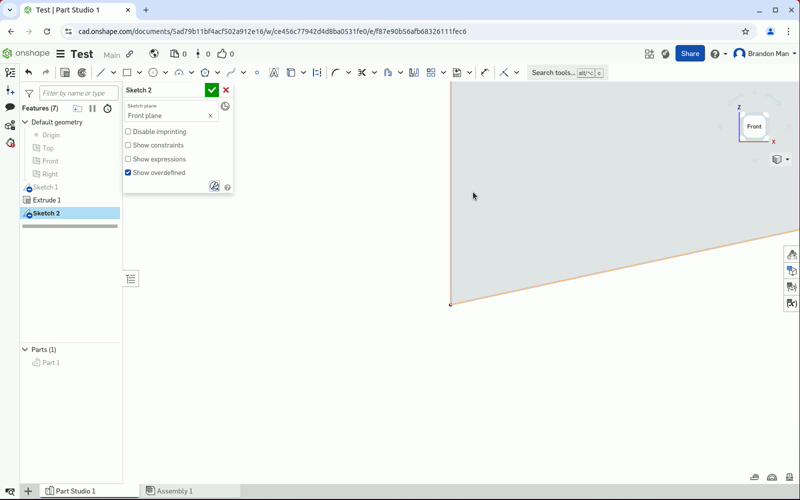
scroll(-6)
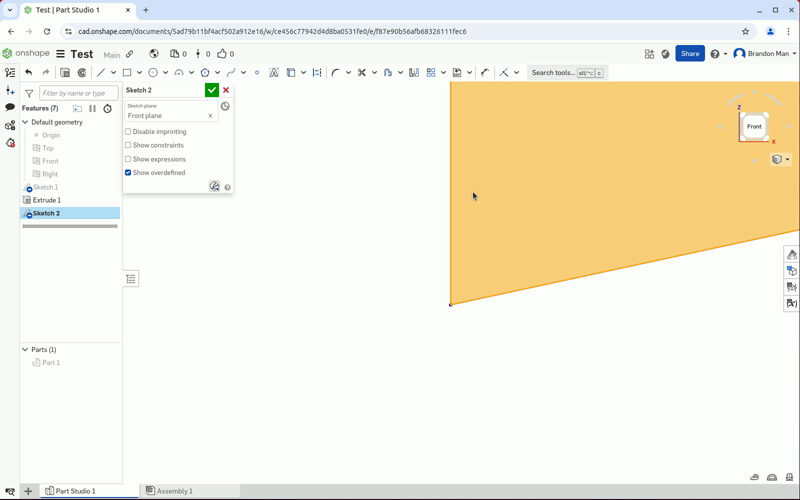
scroll(-6)
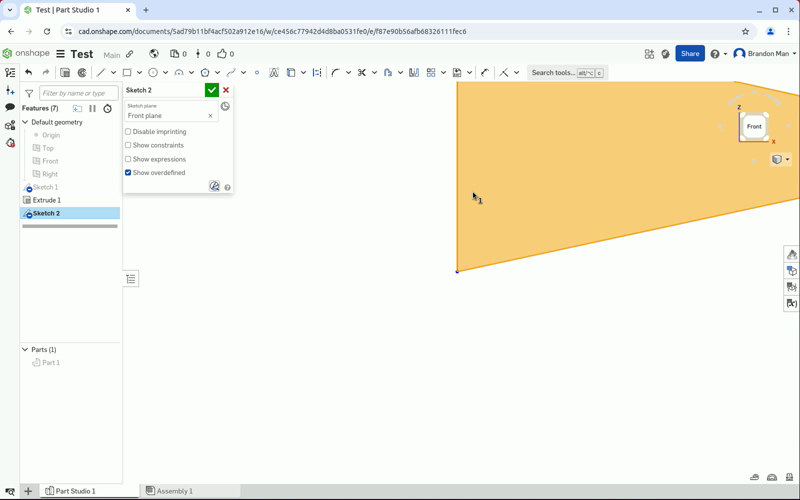
scroll(-6)
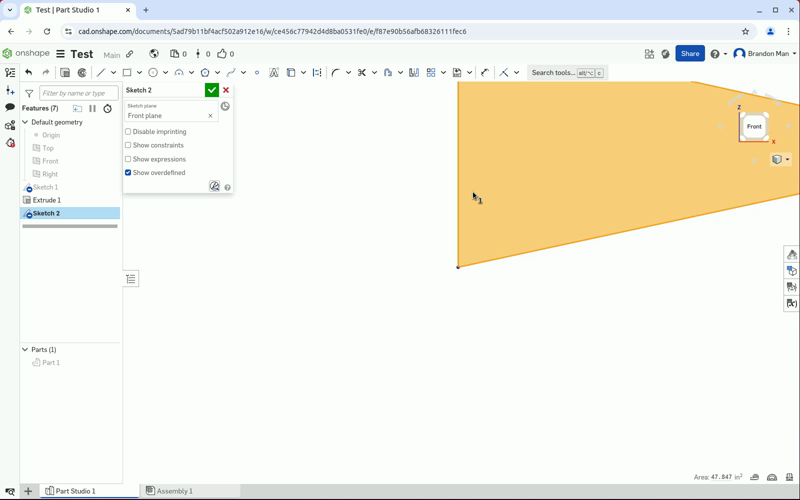
scroll(-6)
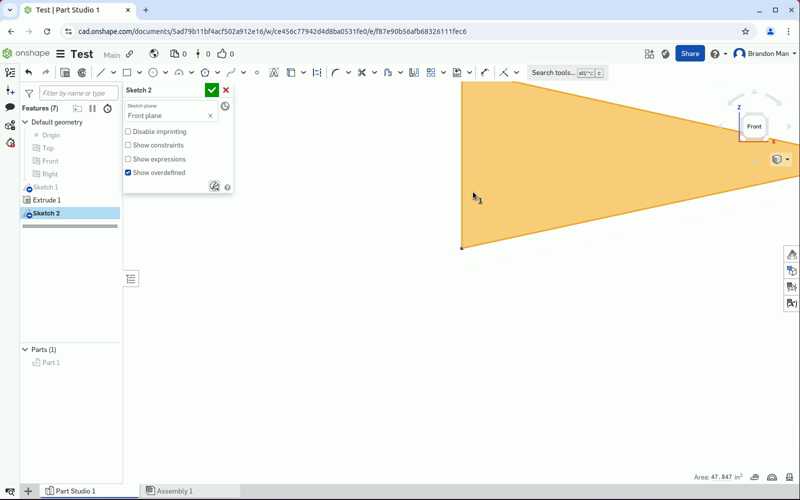
scroll(-6)
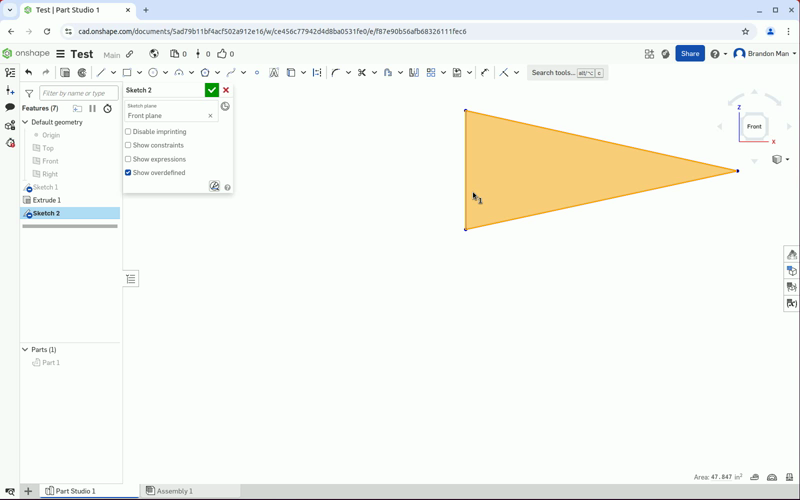
scroll(-6)
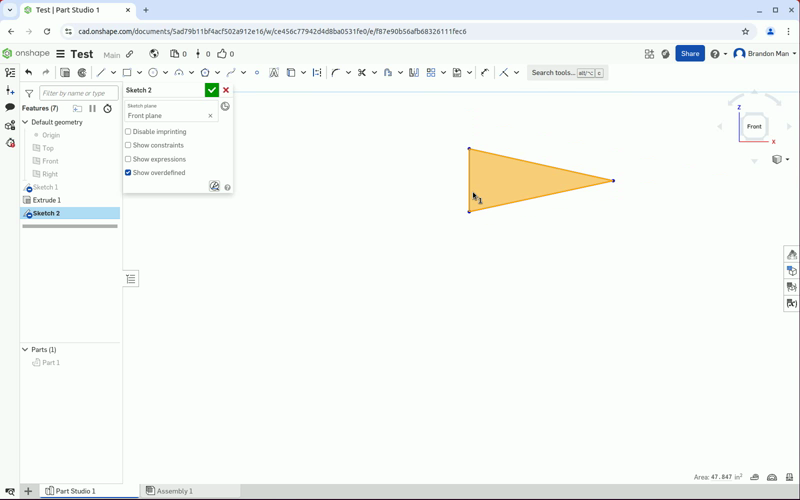
scroll(-6)
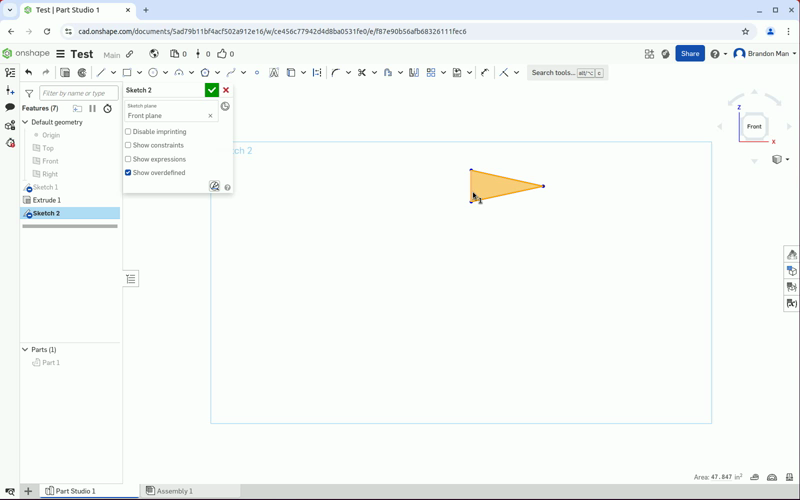
mouse_move(73, 352)
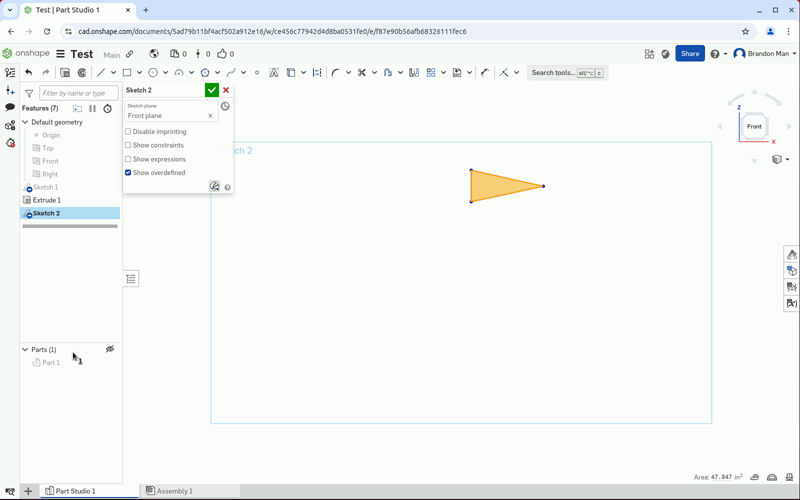
key(shift+y)
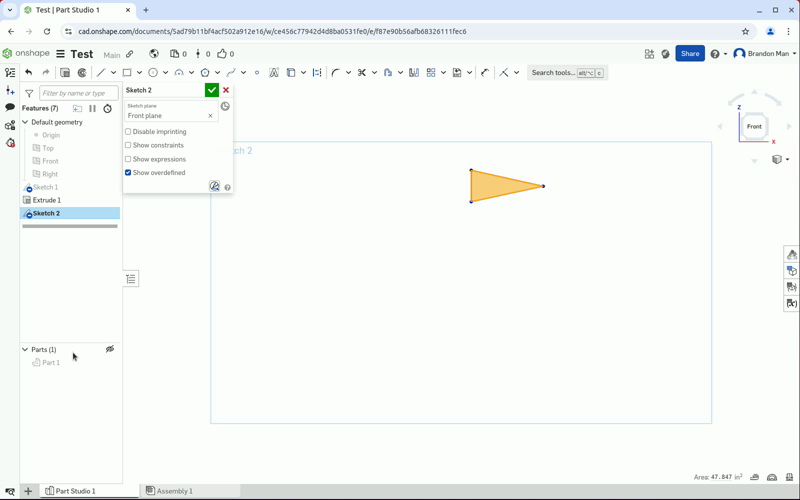
key(shift+e)
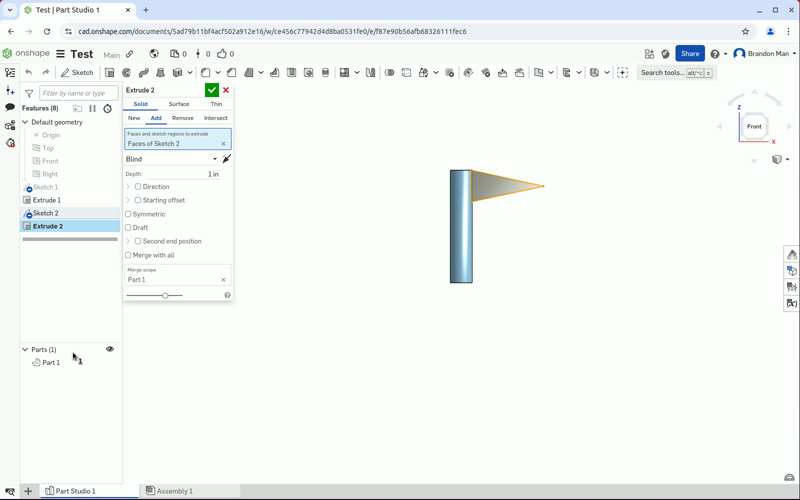
mouse_move(143, 106)
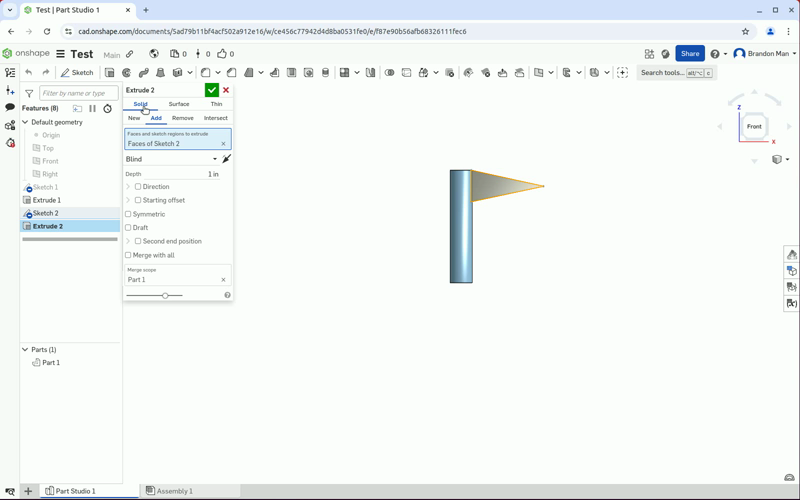
click(143, 106)
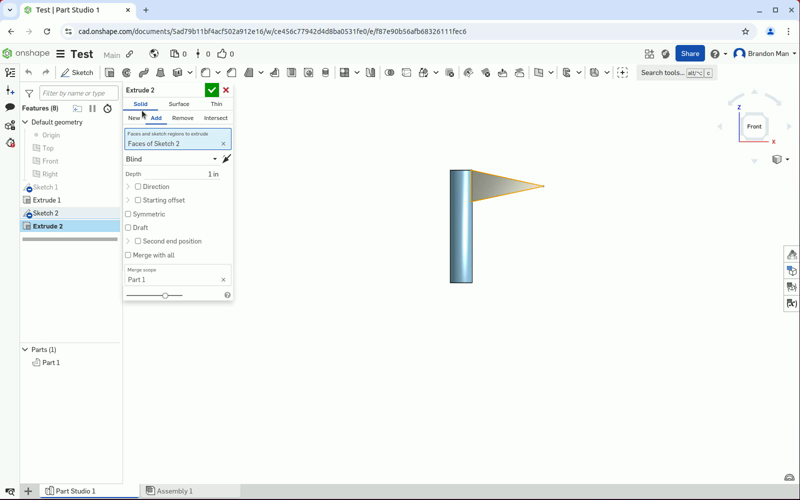
mouse_move(137, 120)
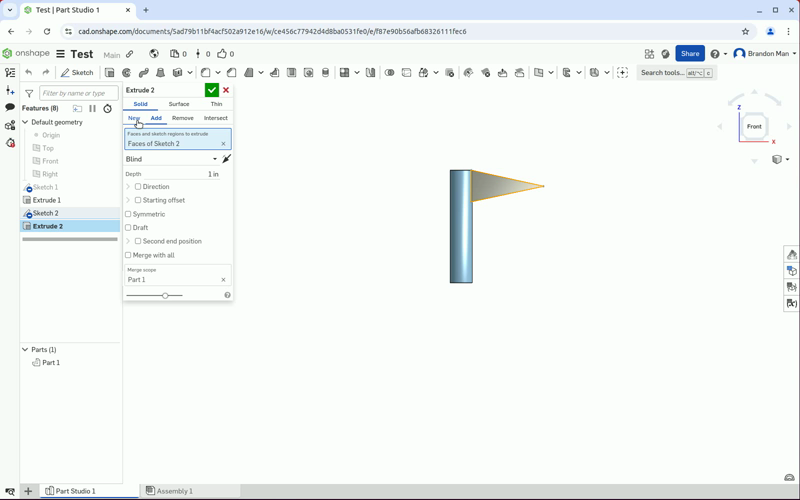
click(137, 120)
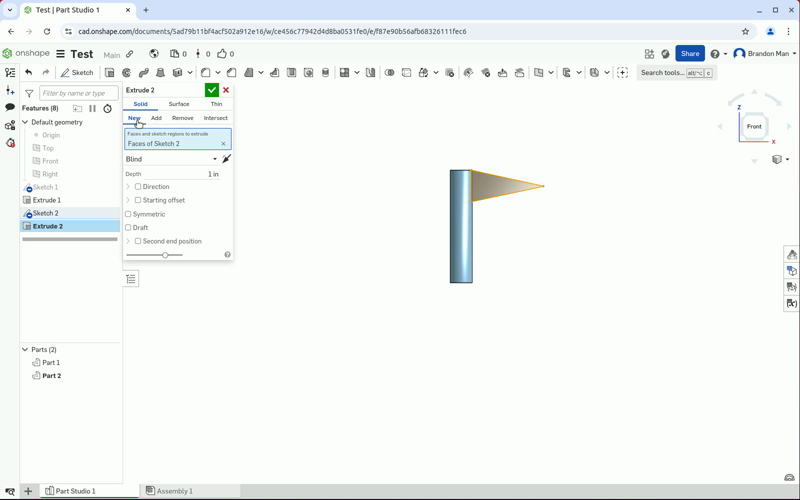
key(tab, 4)
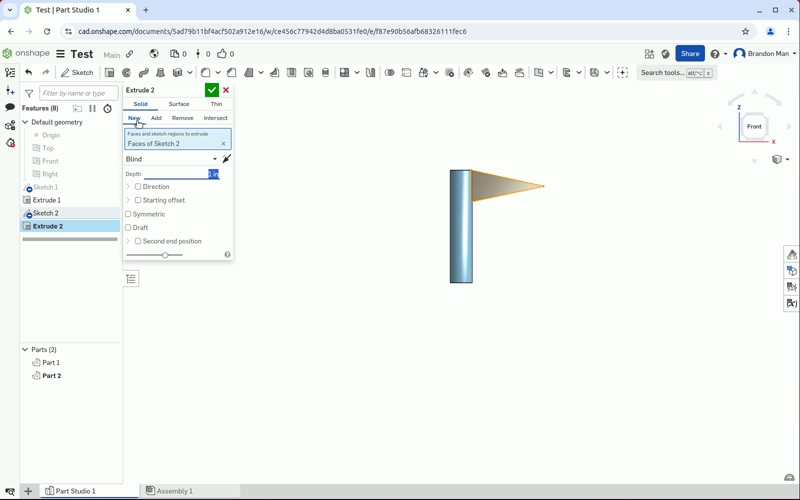
text(-0.482)
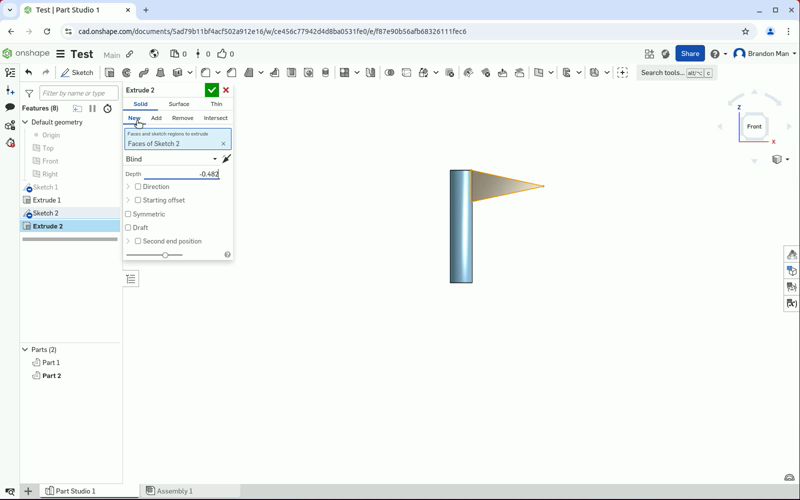
key(tab, 3)
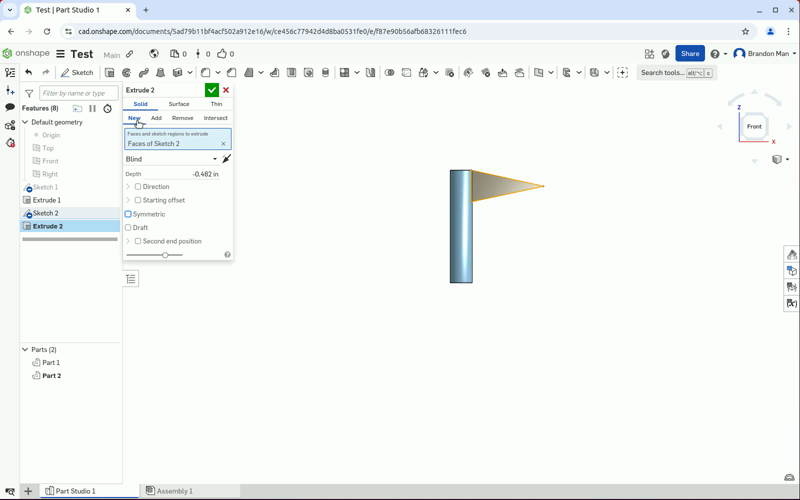
key(space)
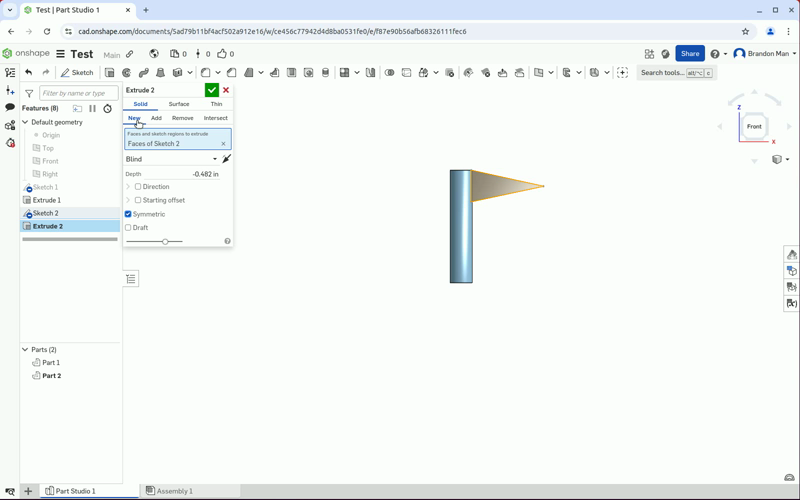
key(enter)
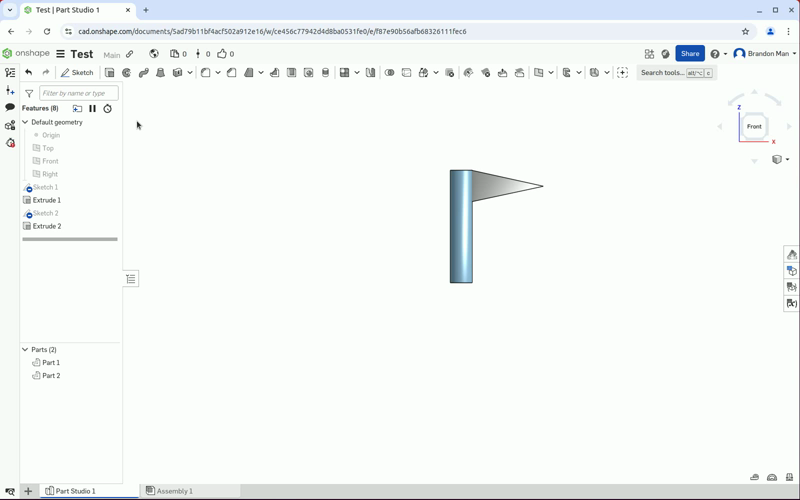
key(shift+h)
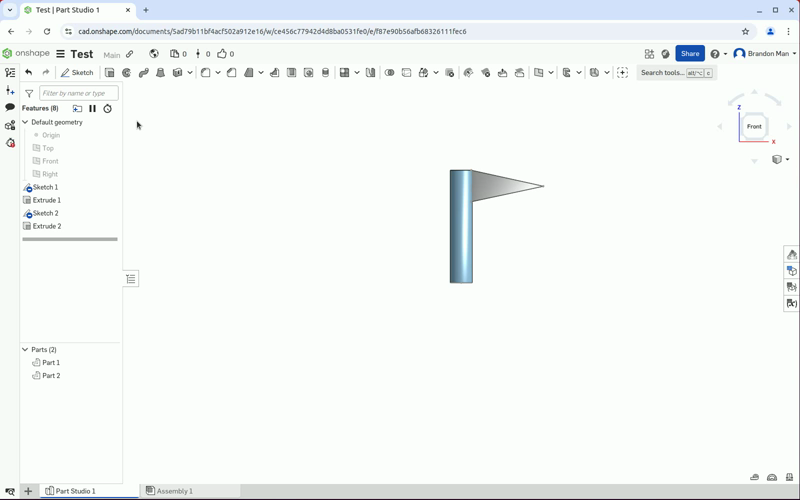
key(shift+h)
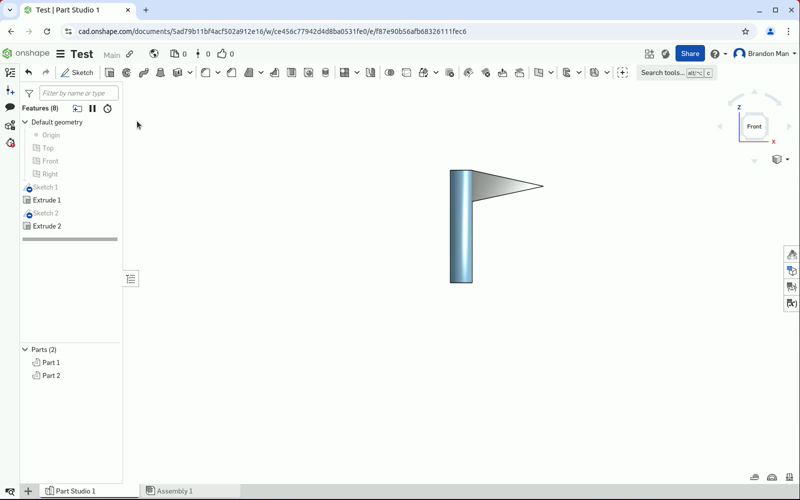
mouse_move(73, 189)
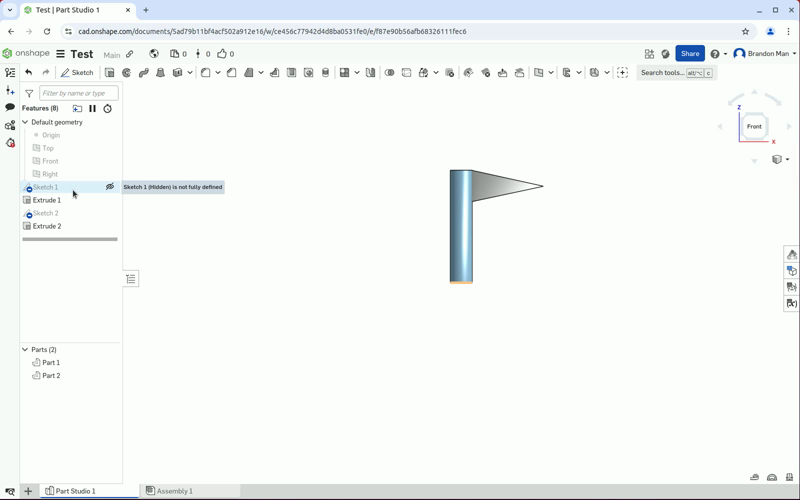
click(73, 189)
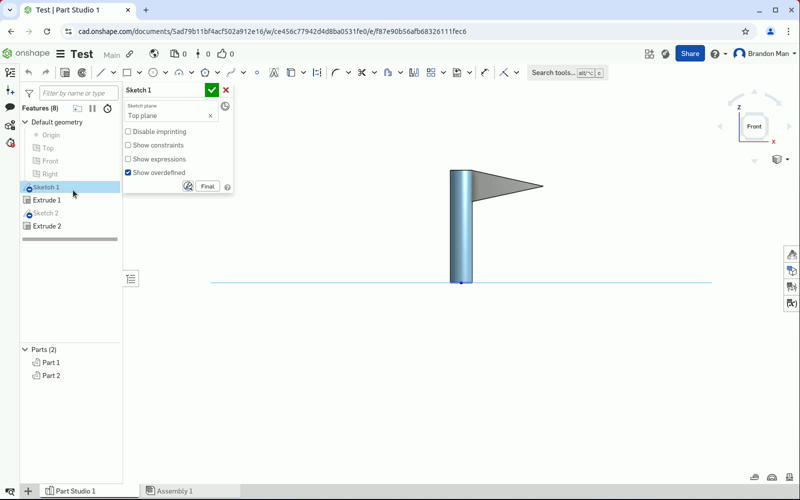
mouse_move(229, 92)
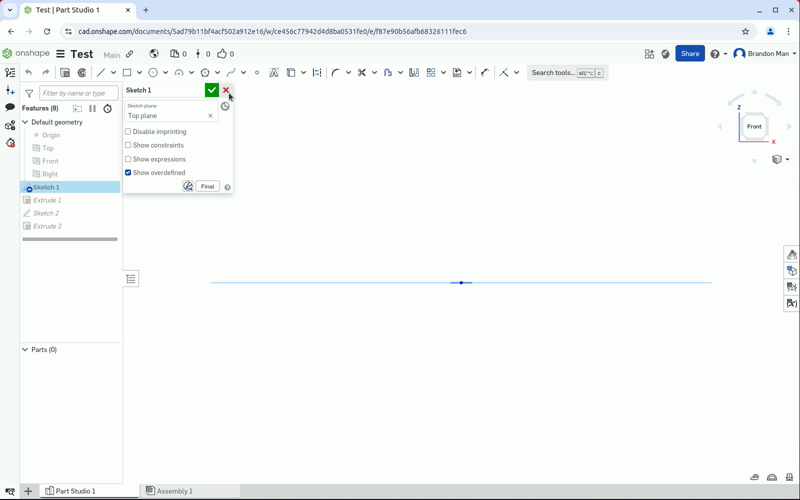
click(229, 92)
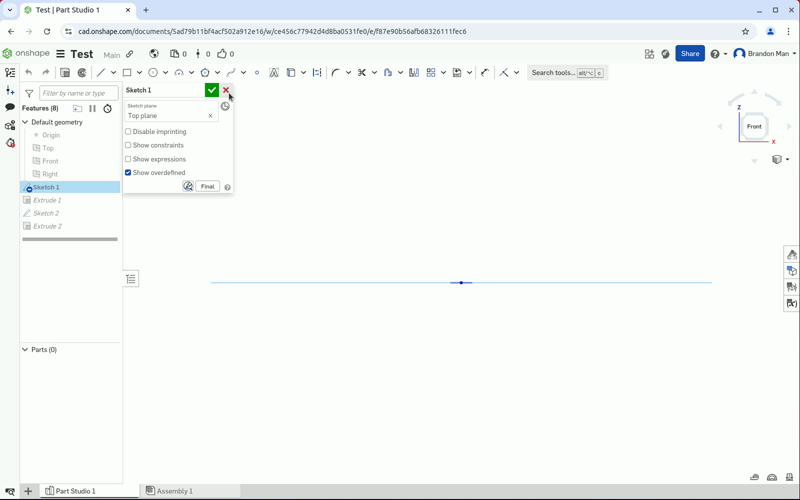
key(shift+s)
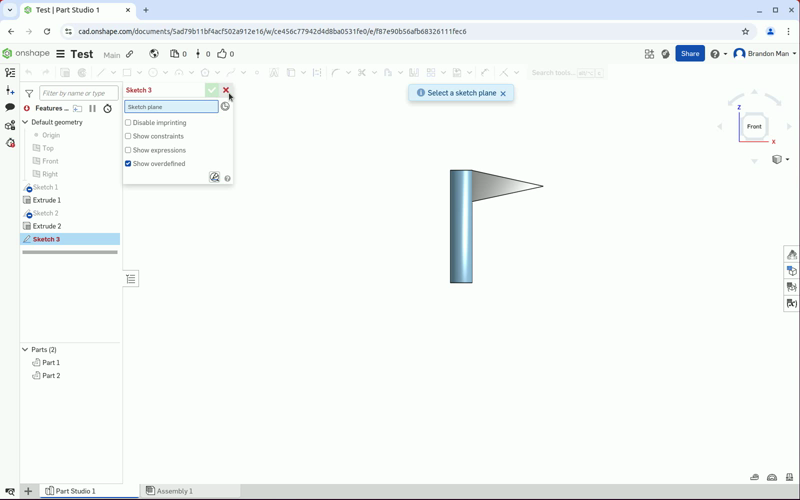
mouse_move(73, 163)
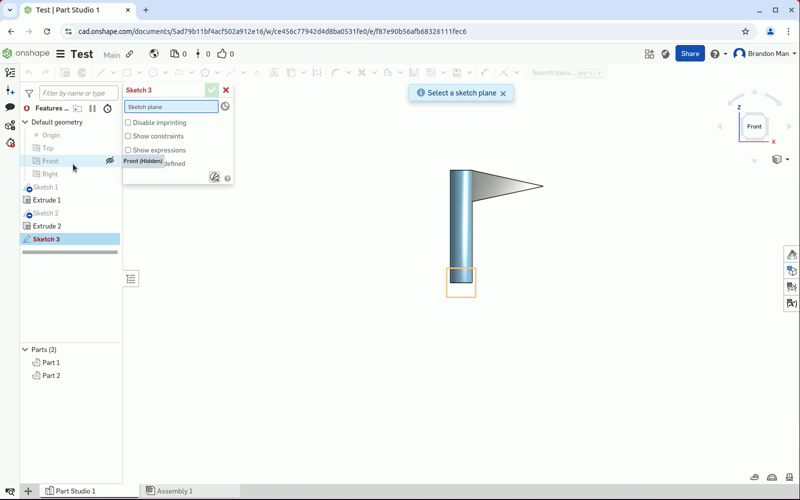
click(73, 163)
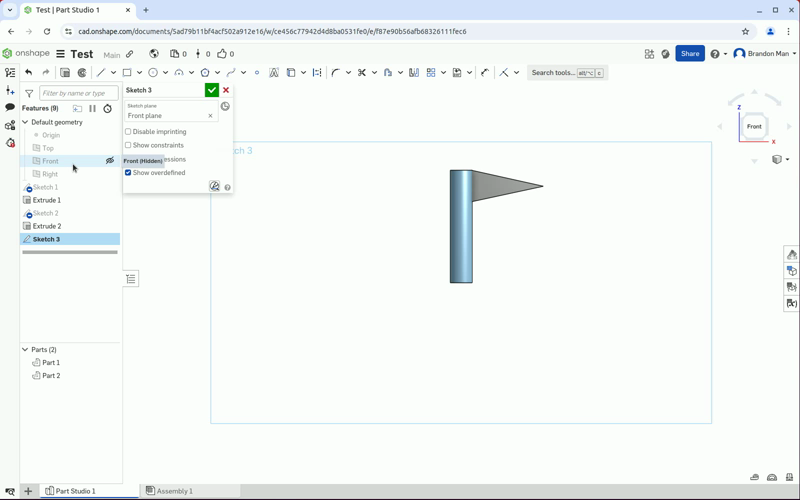
mouse_move(73, 352)
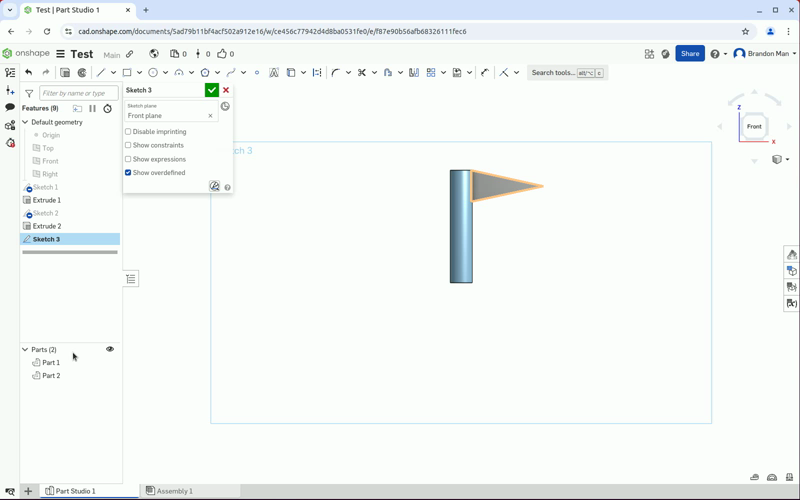
key(y)
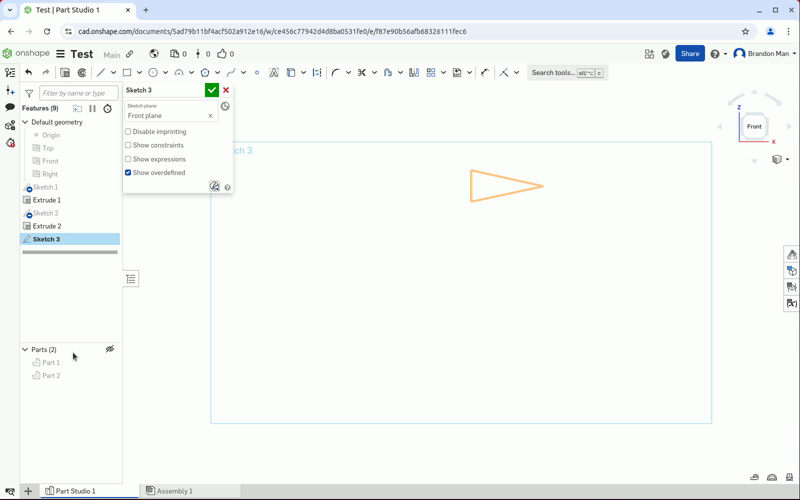
key(l)
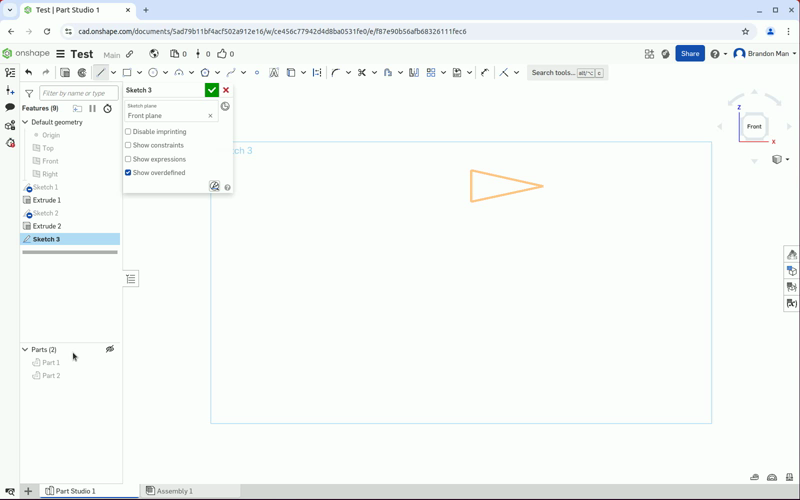
key_down(shift)
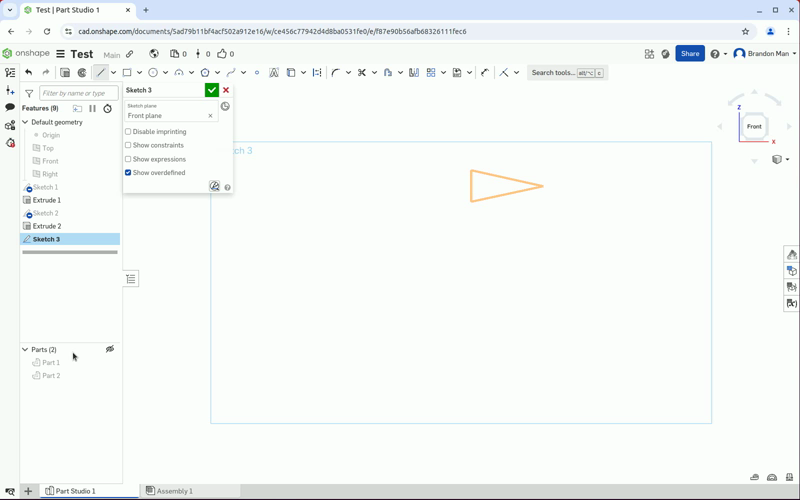
mouse_move(467, 183)
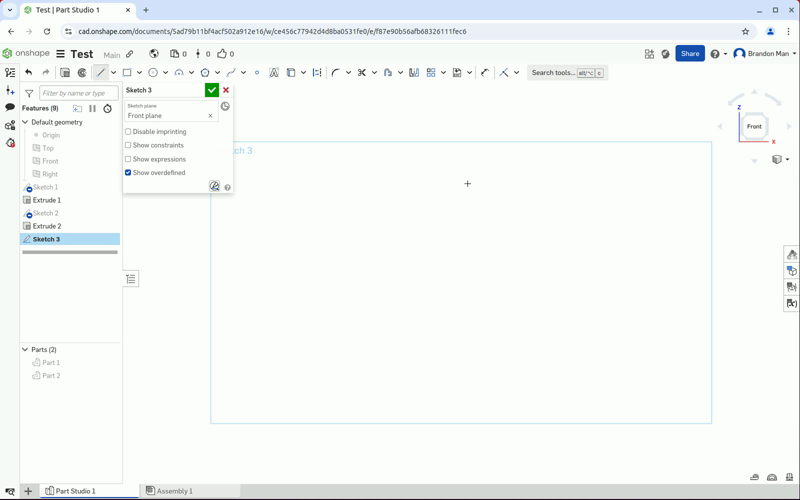
click(467, 183)
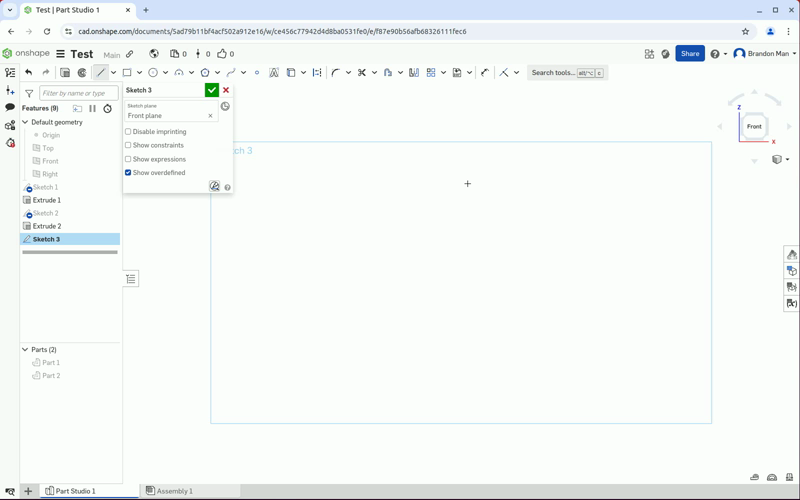
key_up(shift)
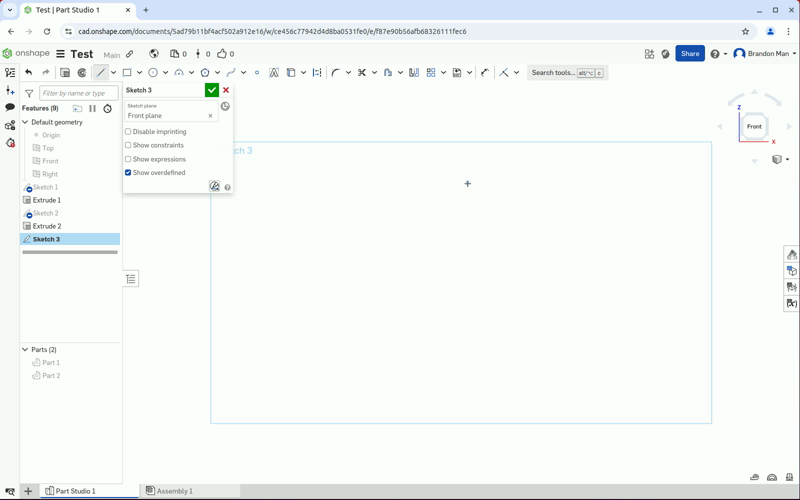
key_down(shift)
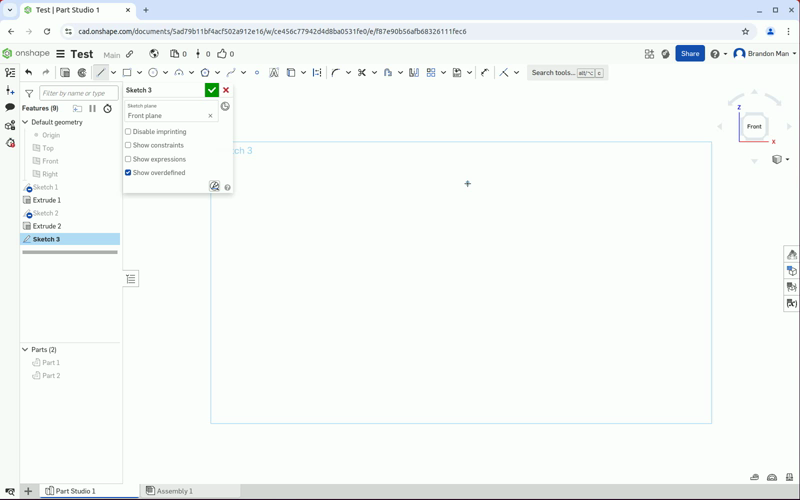
mouse_move(497, 183)
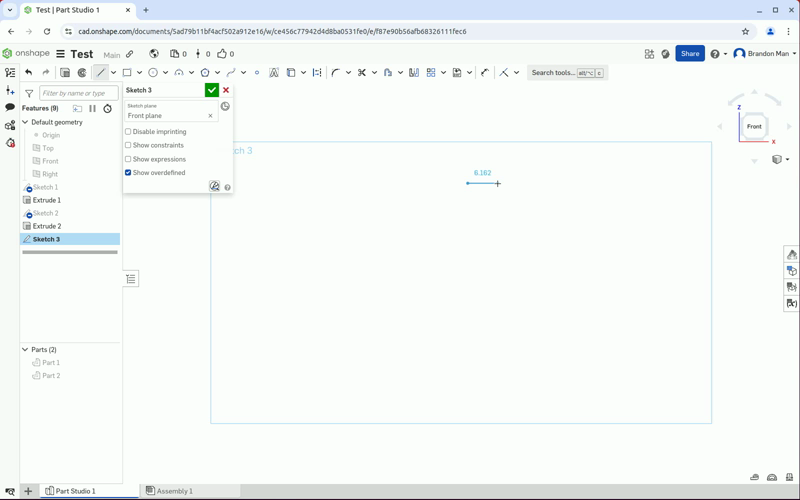
mouse_move(471, 203)
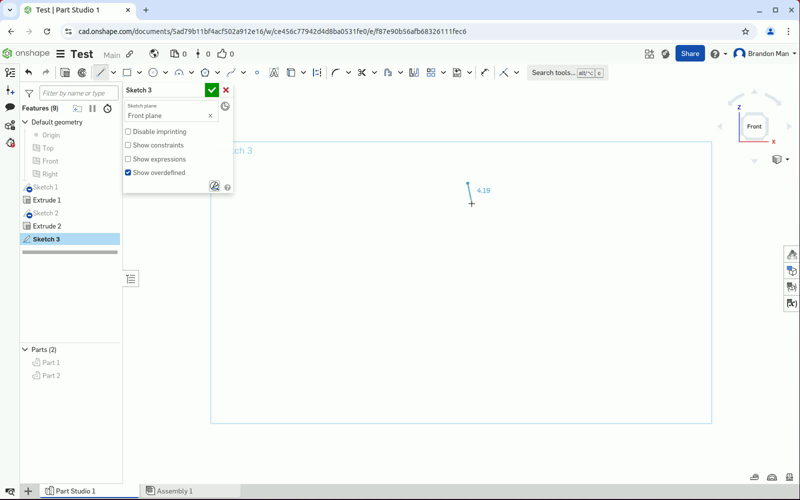
click(471, 203)
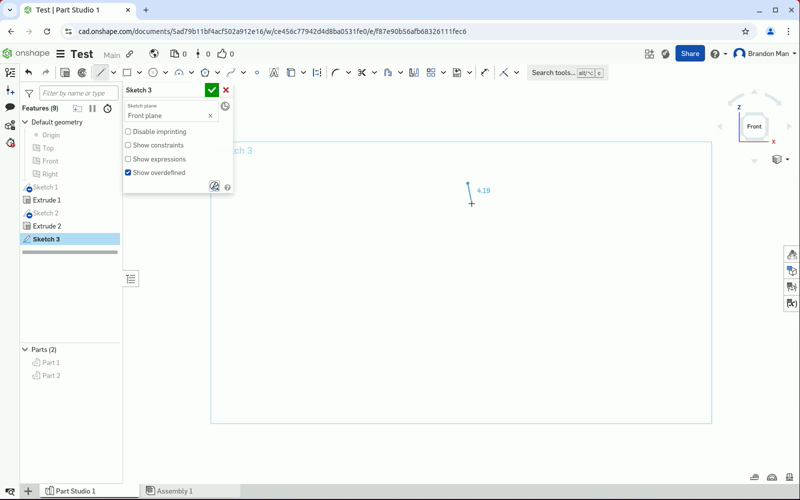
key_up(shift)
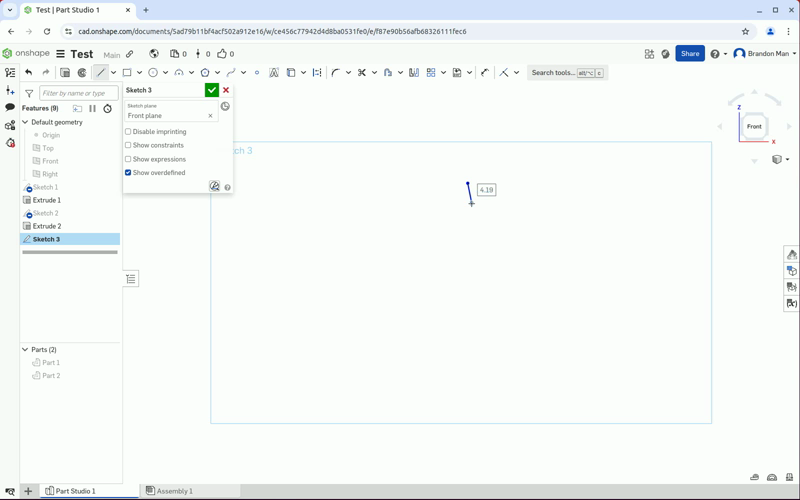
key_down(shift)
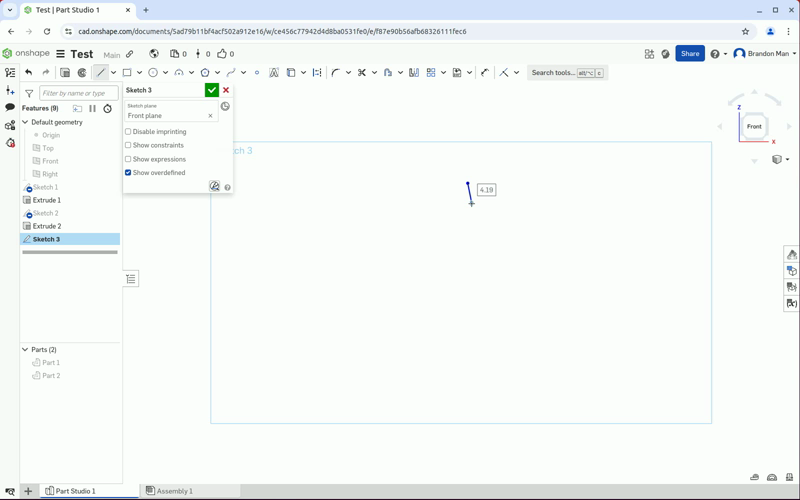
mouse_move(501, 203)
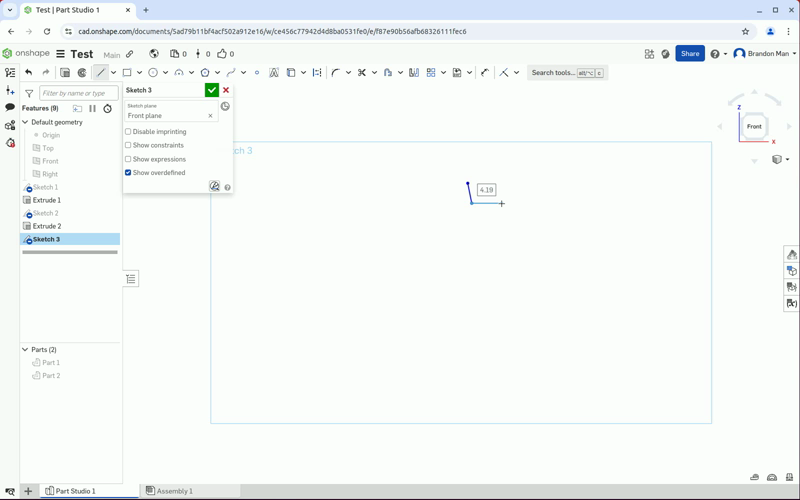
mouse_move(471, 170)
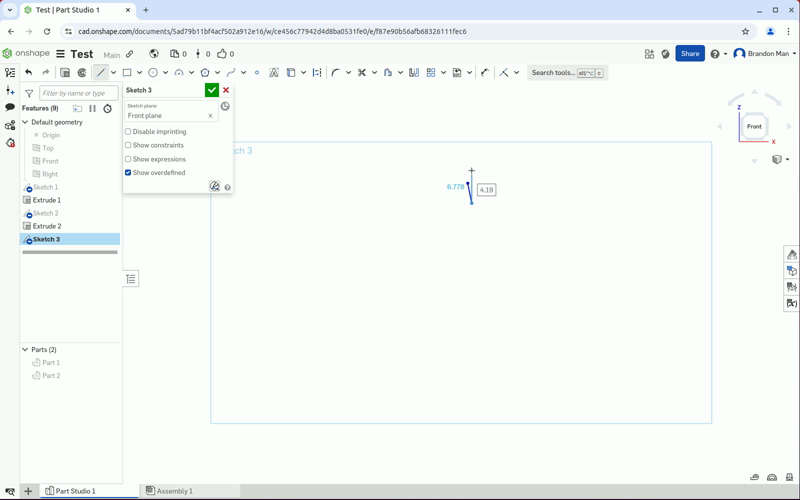
click(471, 170)
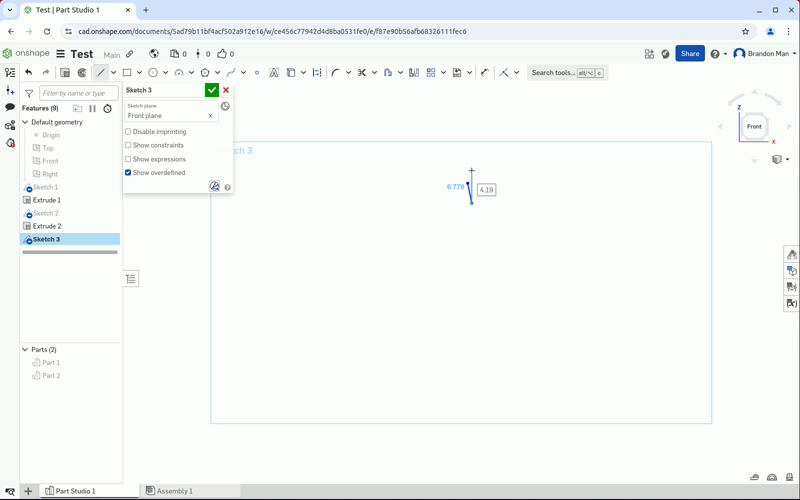
key_up(shift)
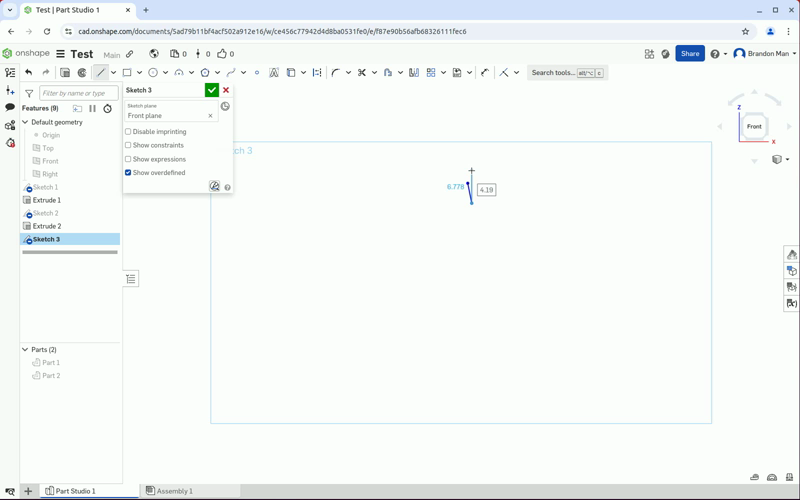
mouse_move(501, 170)
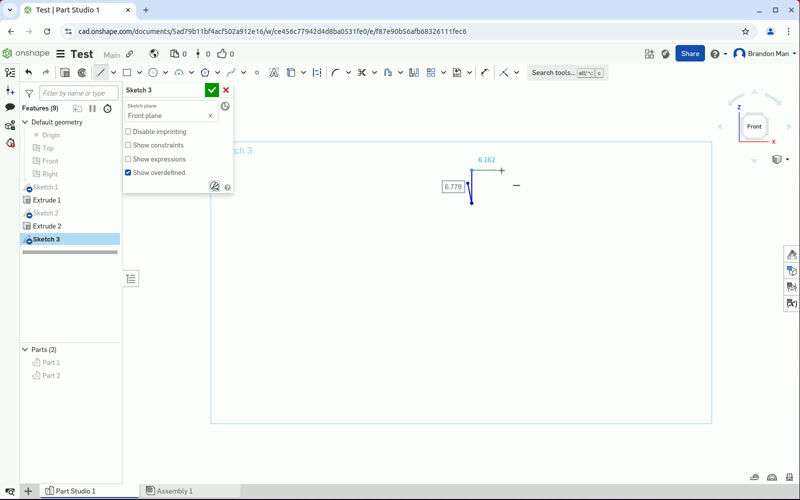
key_down(shift)
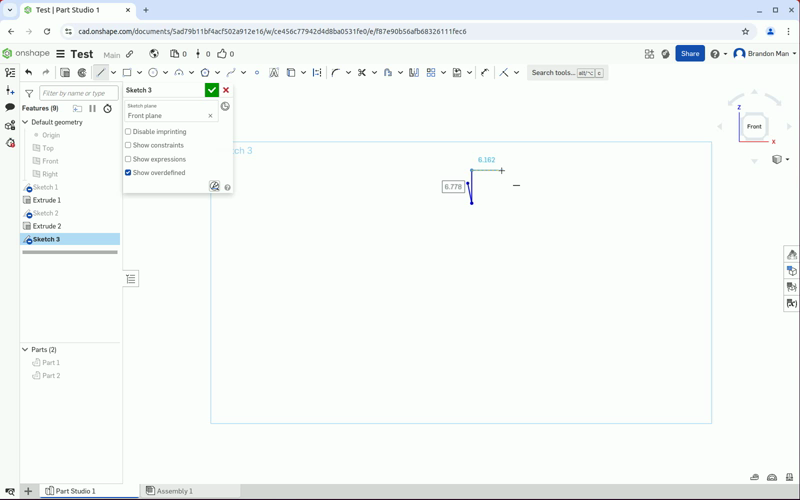
mouse_move(467, 183)
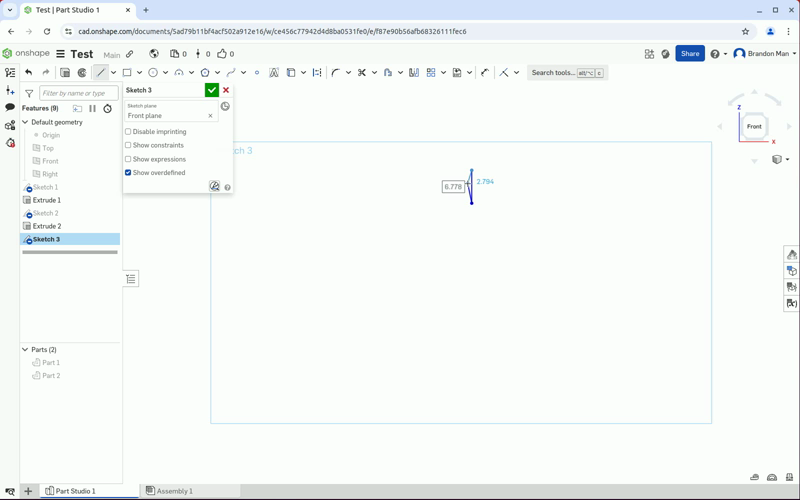
key_up(shift)
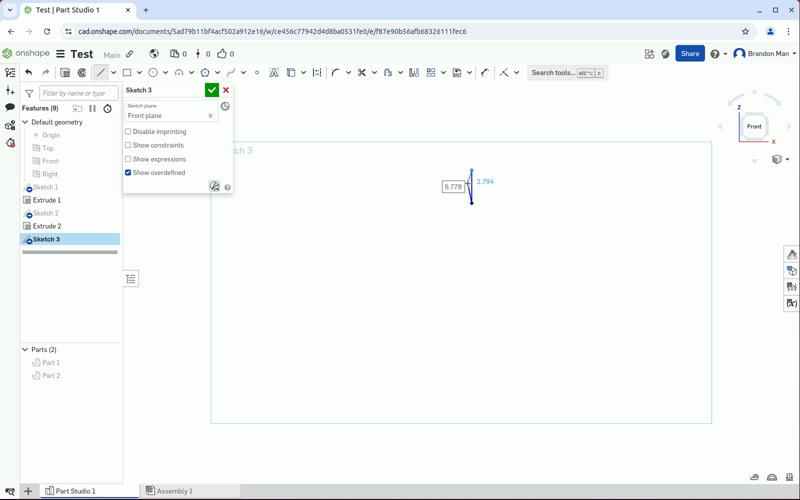
click(467, 183)
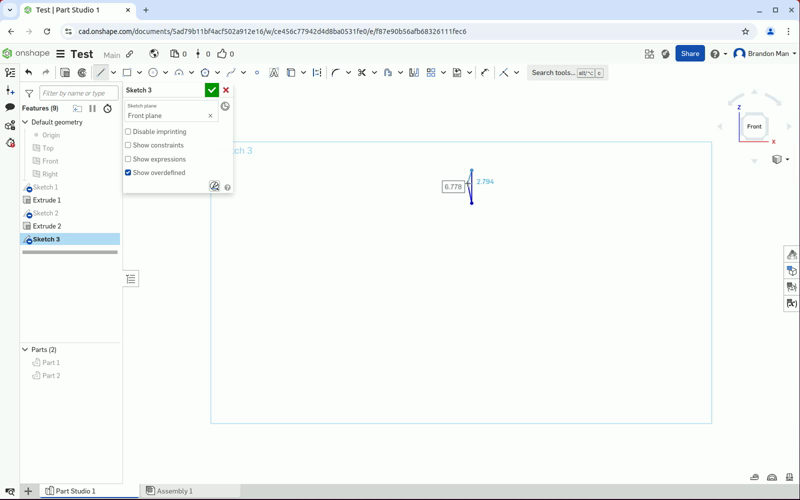
key(esc)
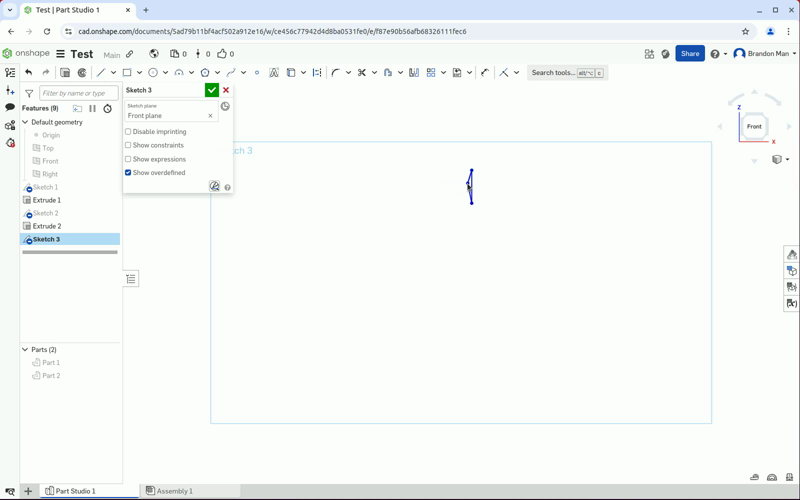
mouse_move(471, 174)
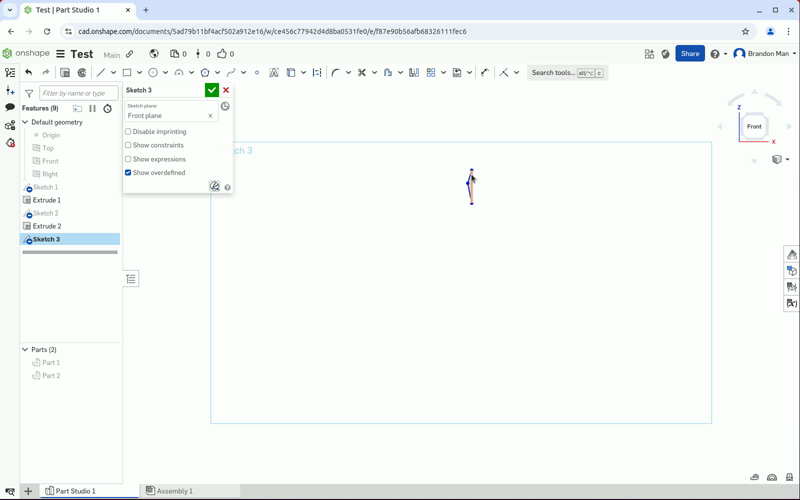
scroll(6)
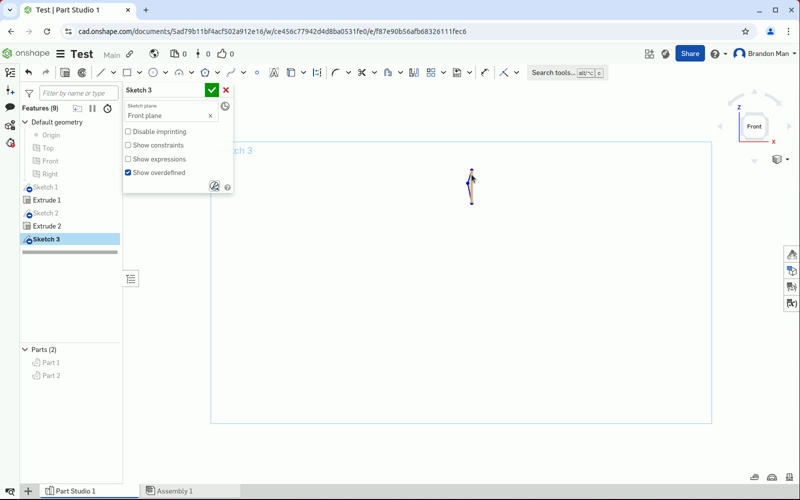
scroll(6)
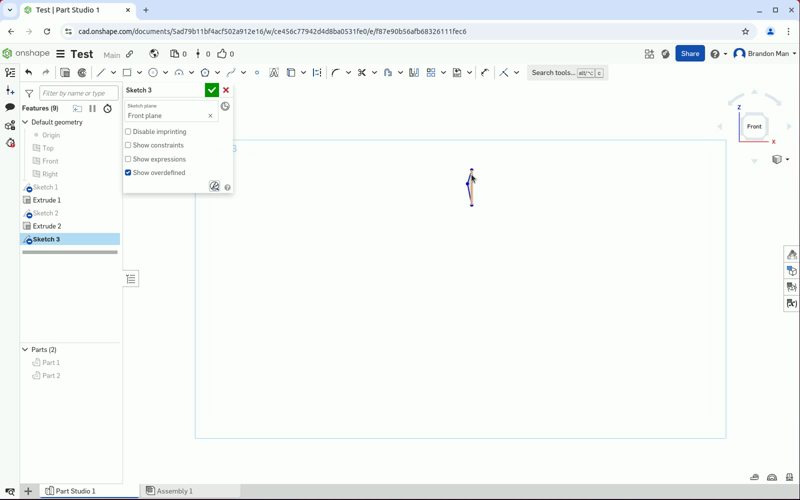
scroll(6)
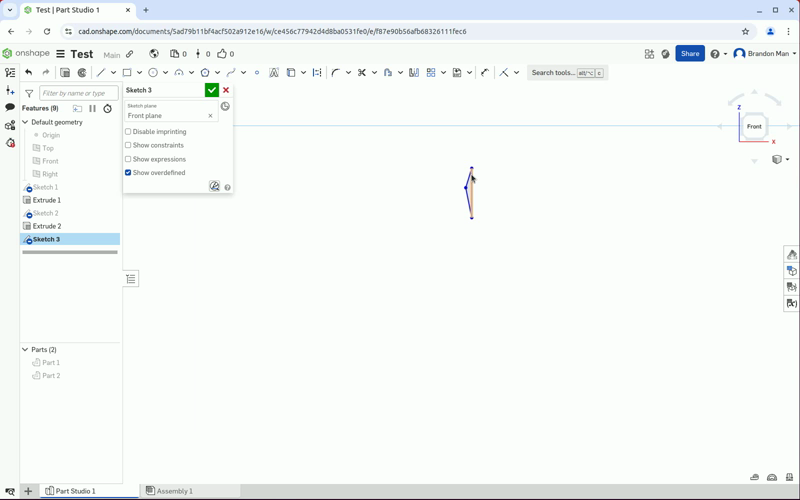
scroll(6)
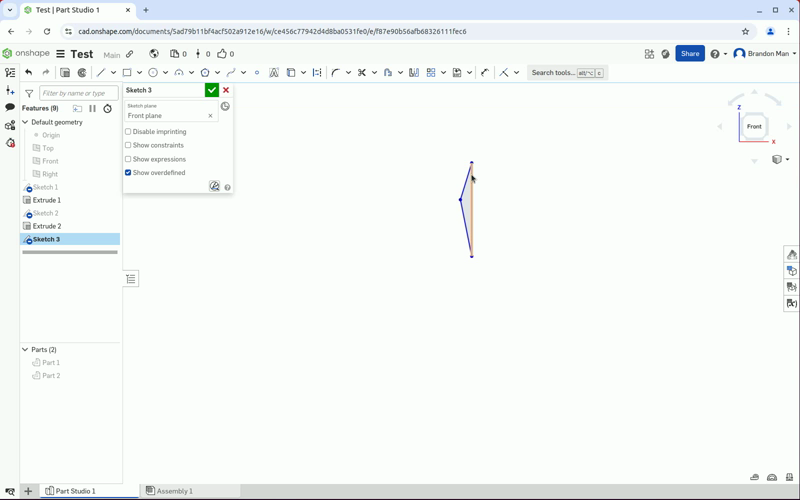
scroll(6)
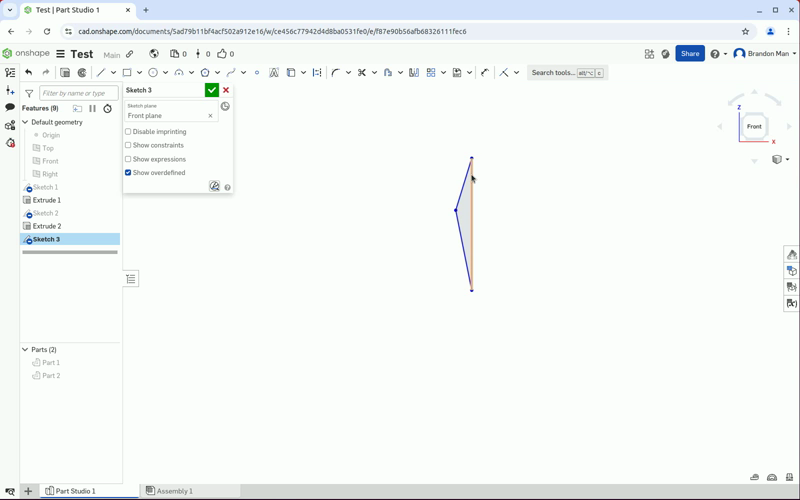
scroll(6)
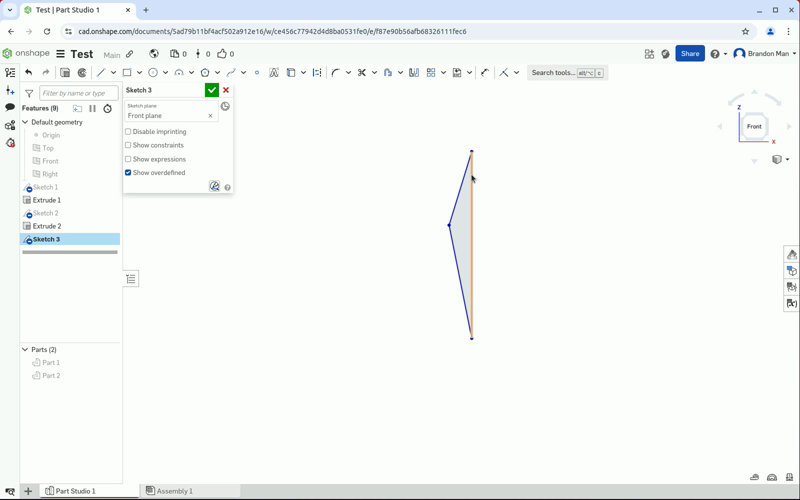
scroll(6)
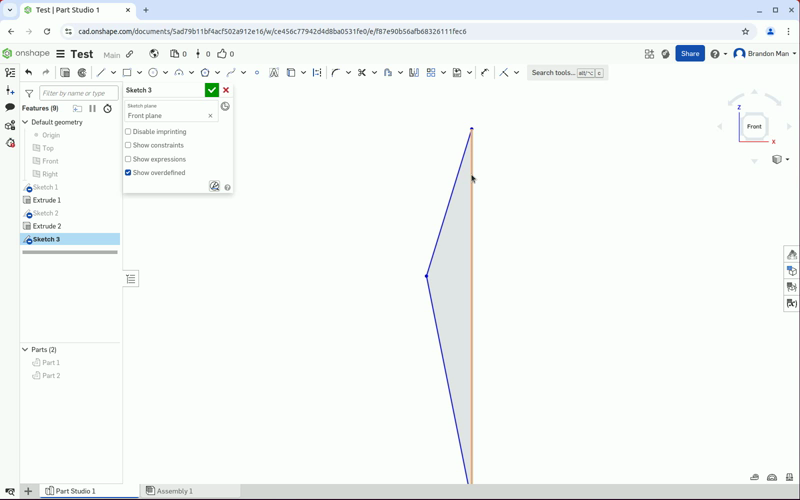
click(471, 174)
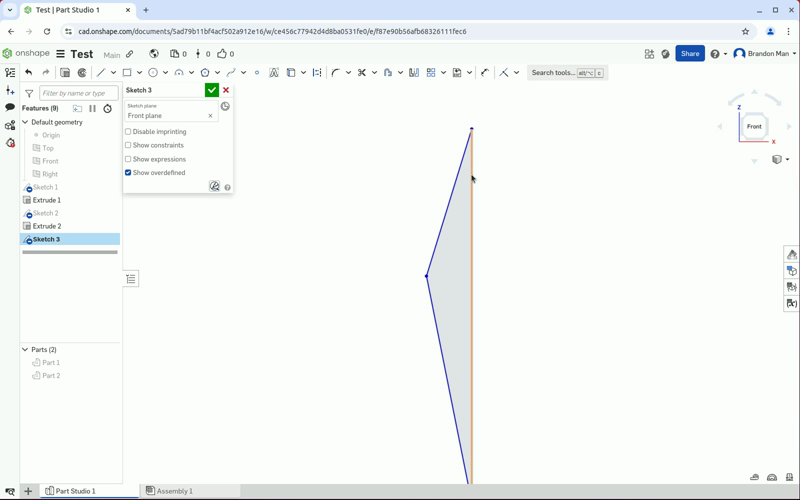
scroll(-6)
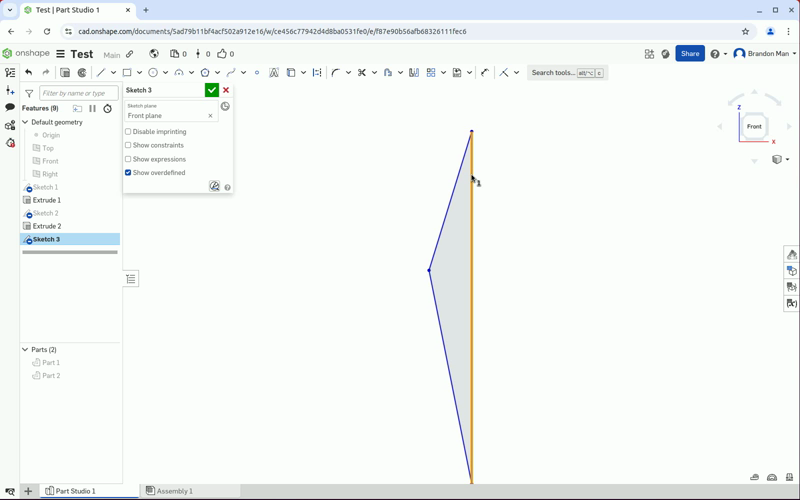
scroll(-6)
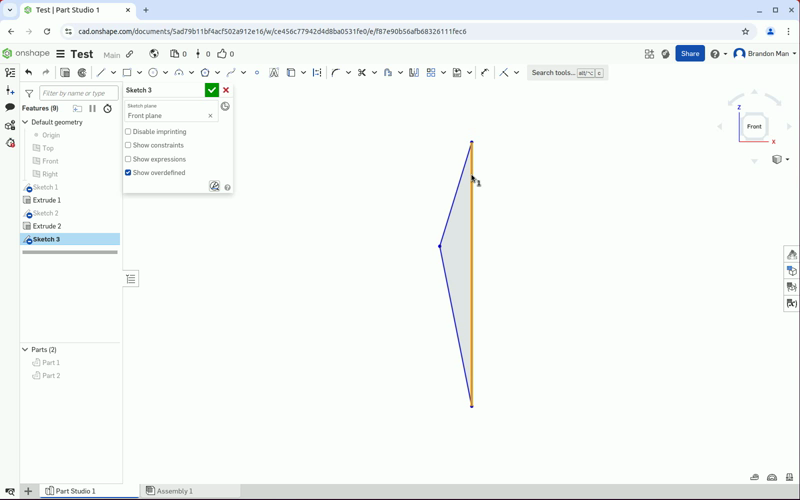
scroll(-6)
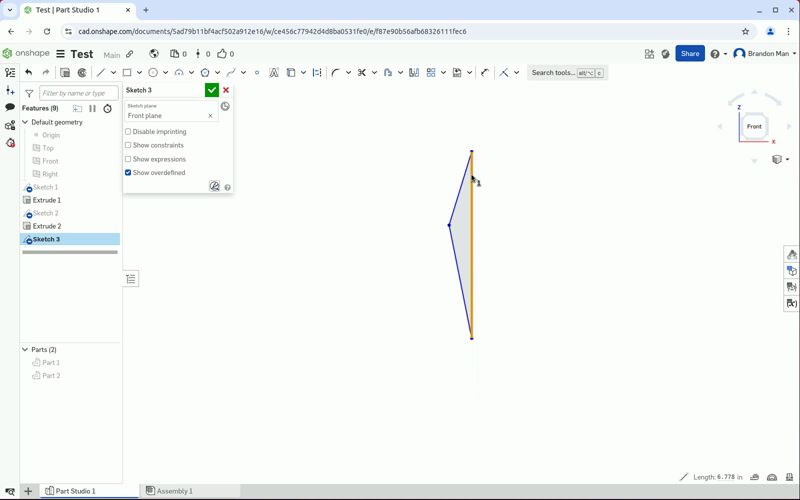
scroll(-6)
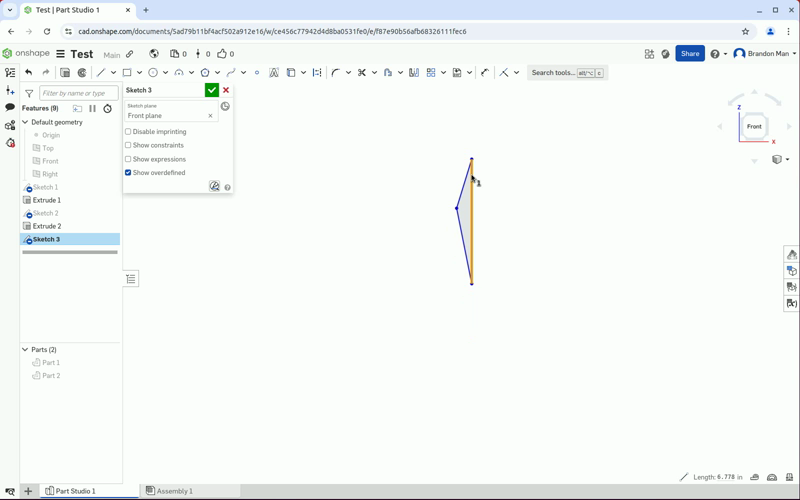
scroll(-6)
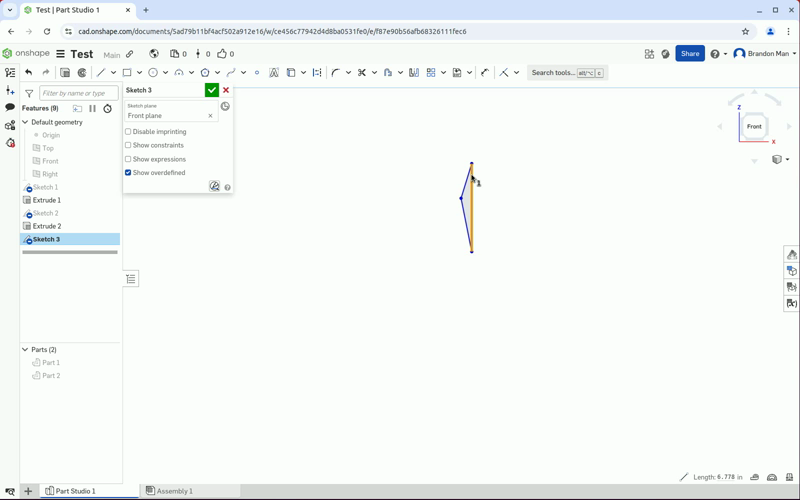
scroll(-6)
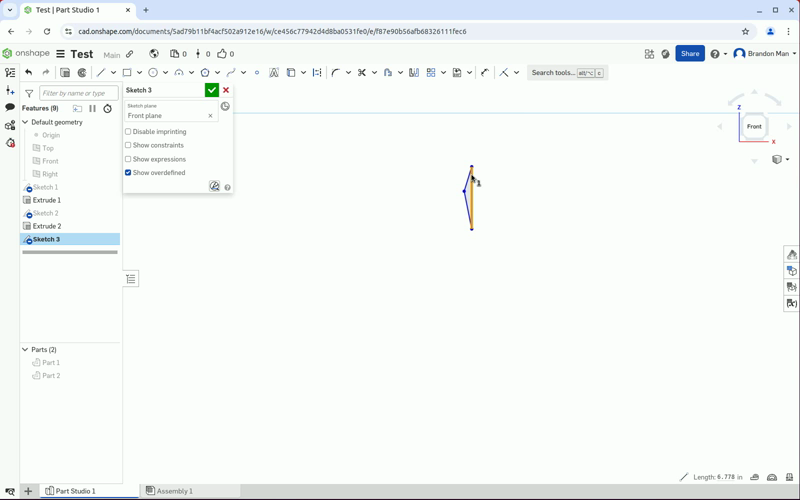
scroll(-6)
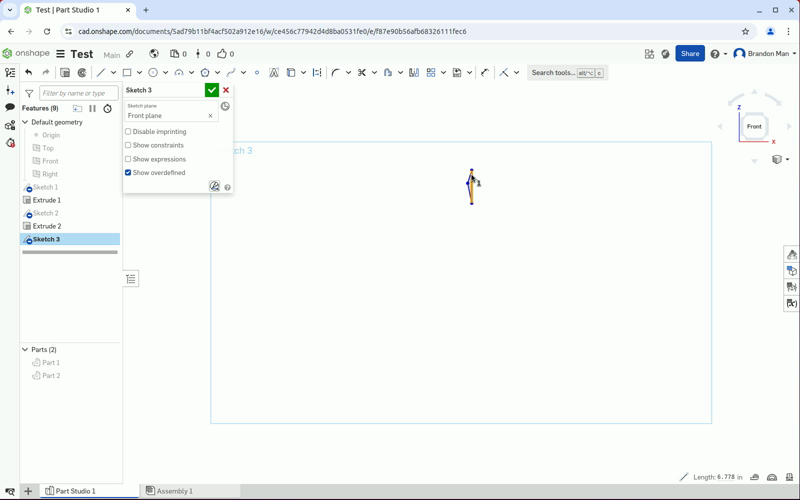
mouse_move(73, 352)
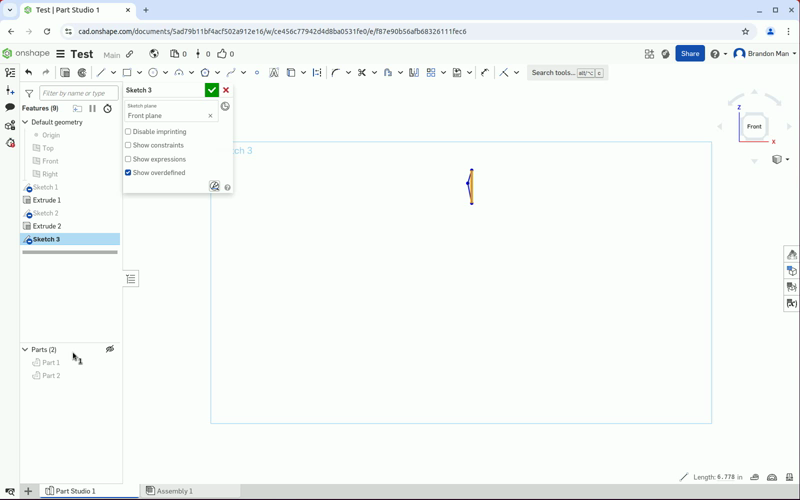
key(shift+y)
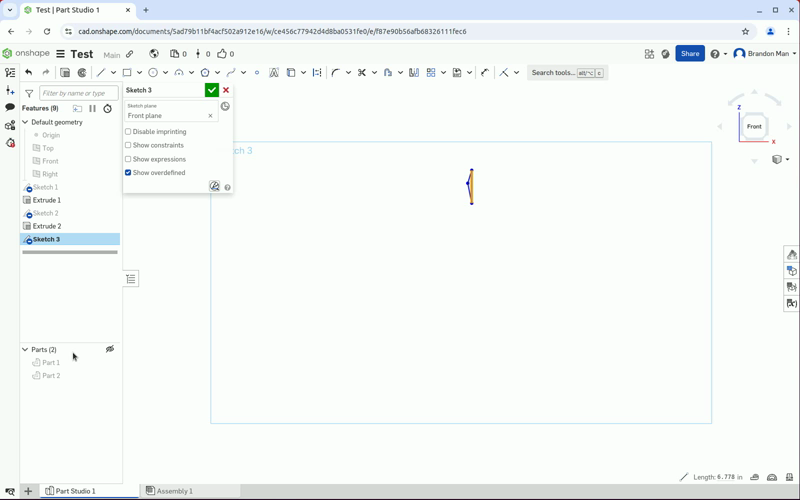
key(shift+e)
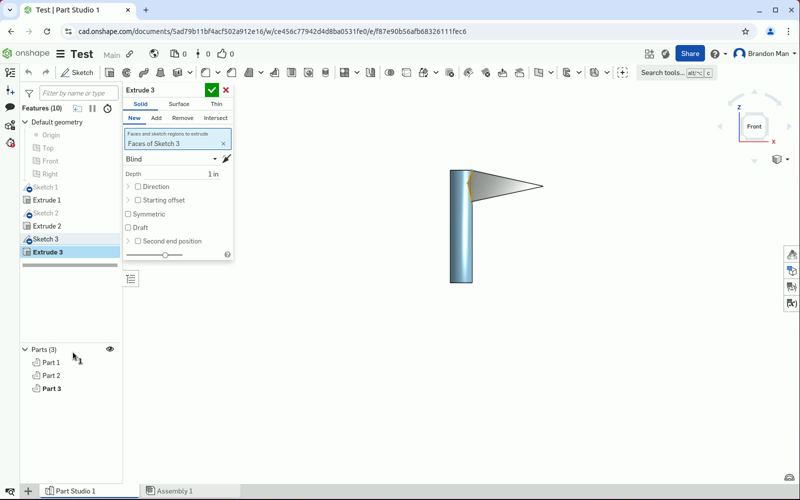
mouse_move(143, 106)
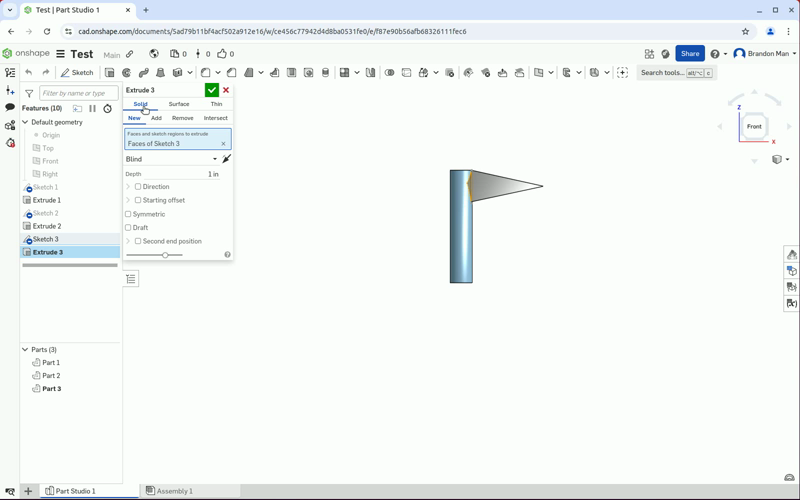
click(143, 106)
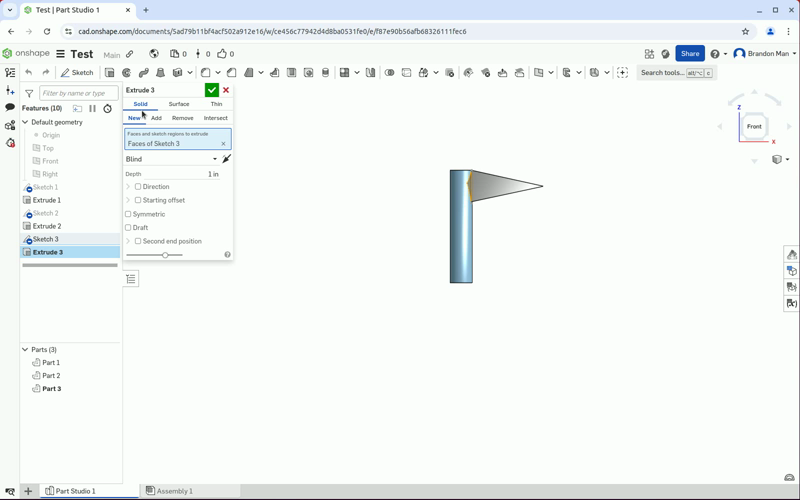
mouse_move(137, 120)
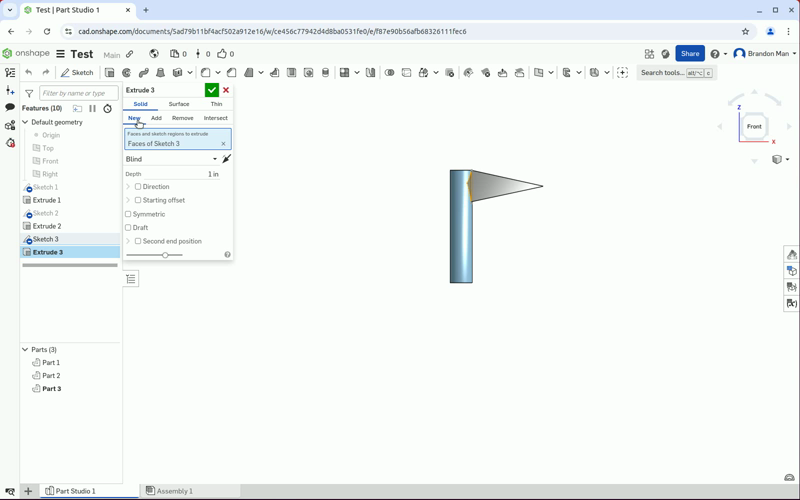
click(137, 120)
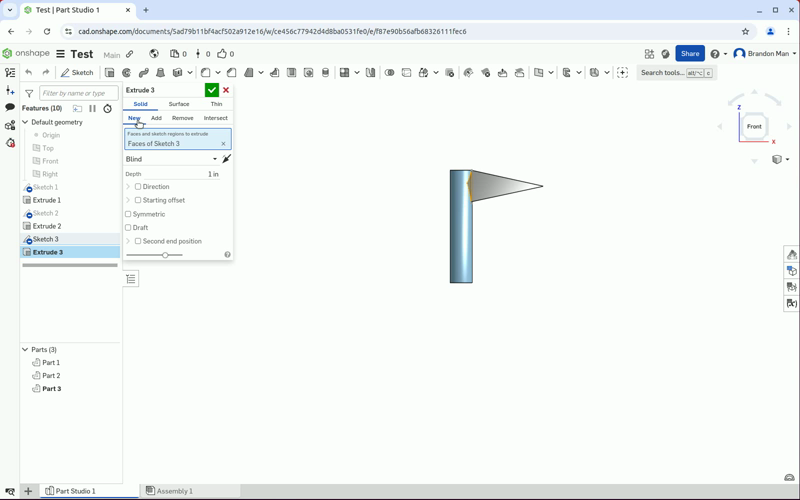
key(tab, 4)
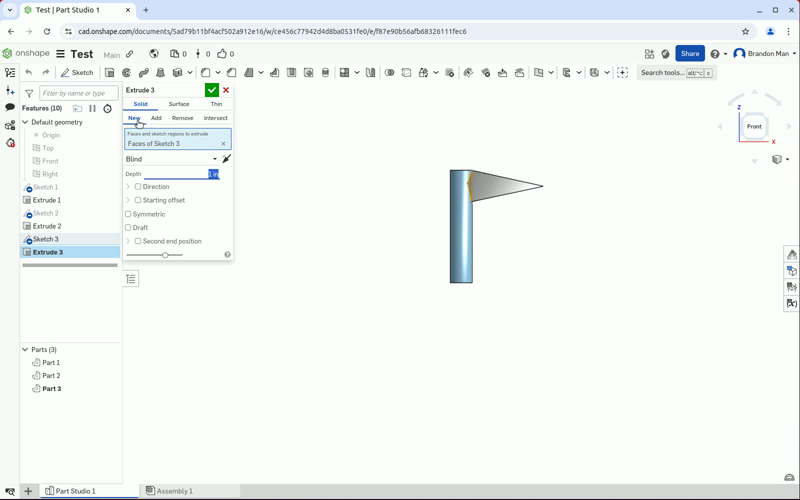
text(-0.482)
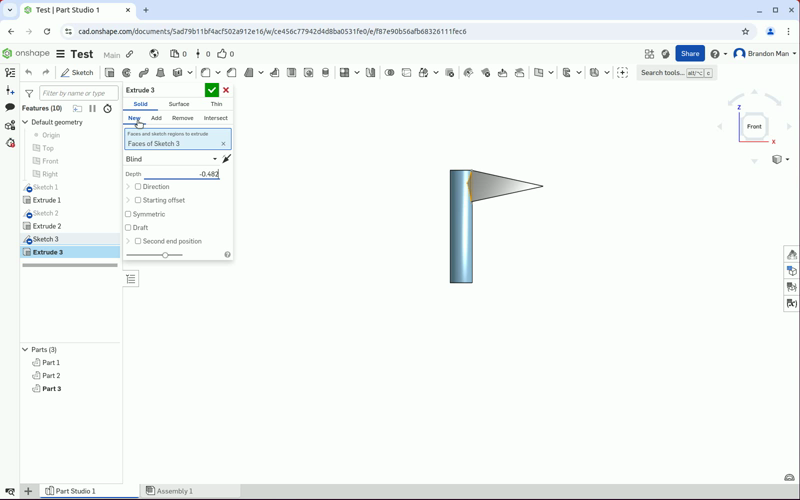
key(tab, 3)
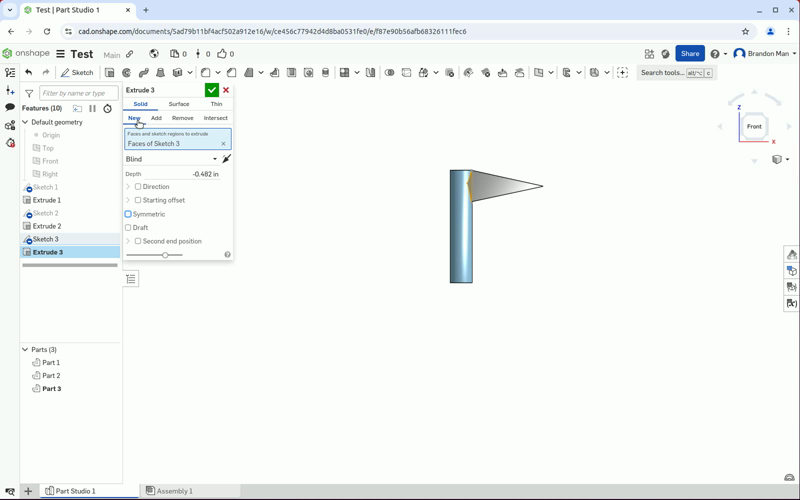
key(space)
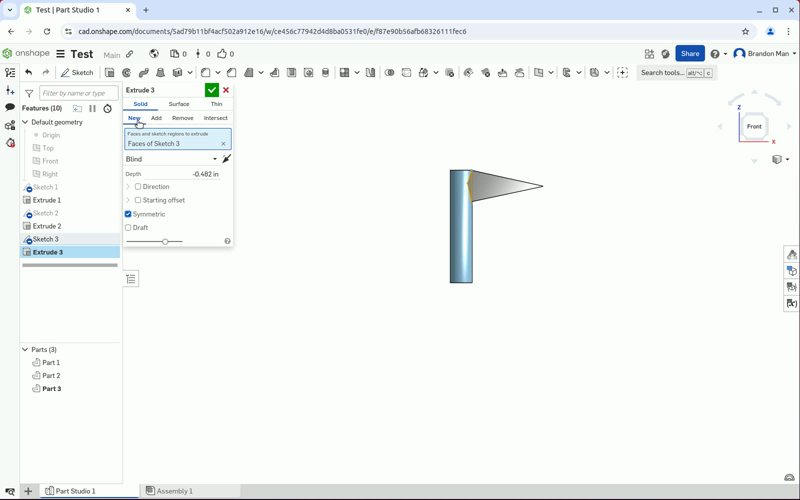
key(enter)
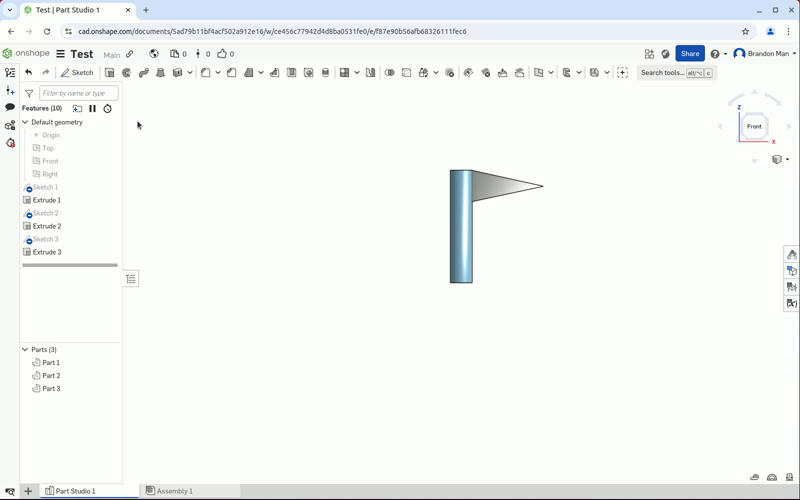
key(shift+h)
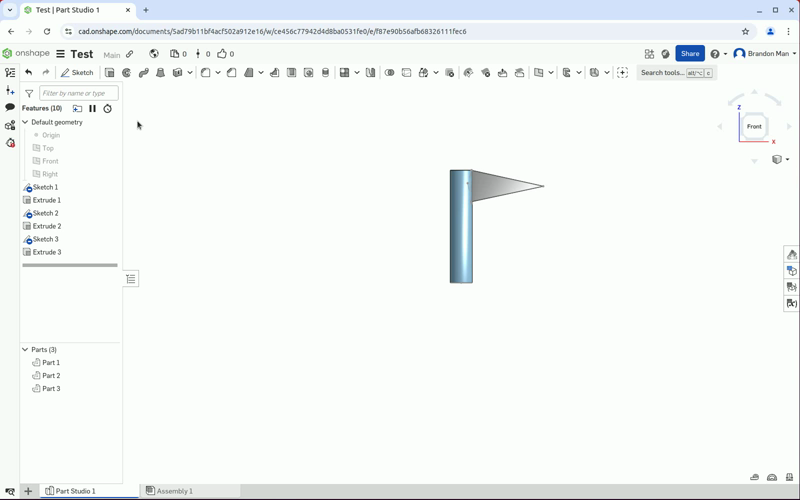
key(shift+h)
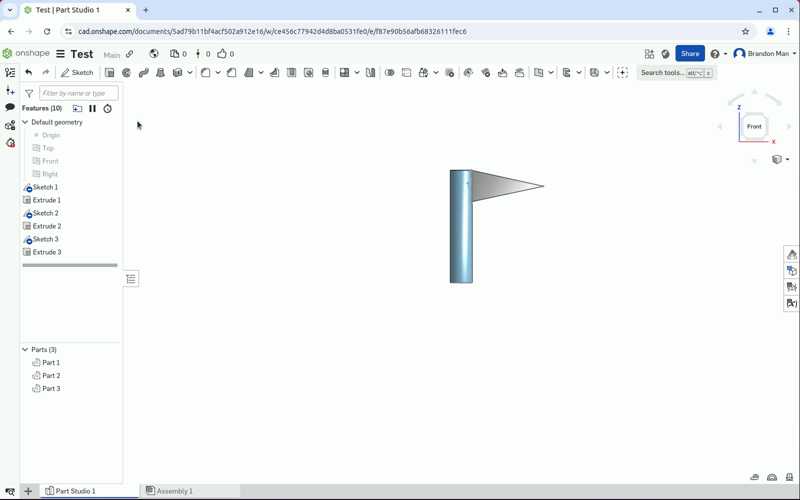
key(shift+7)
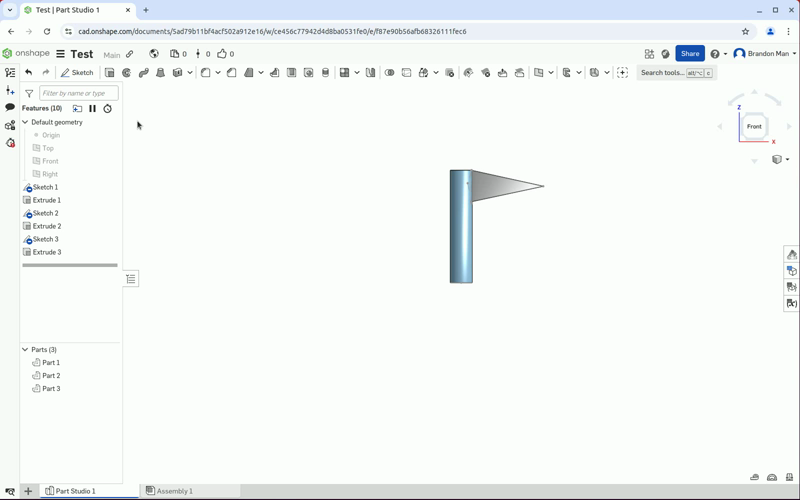
key(left, 2)
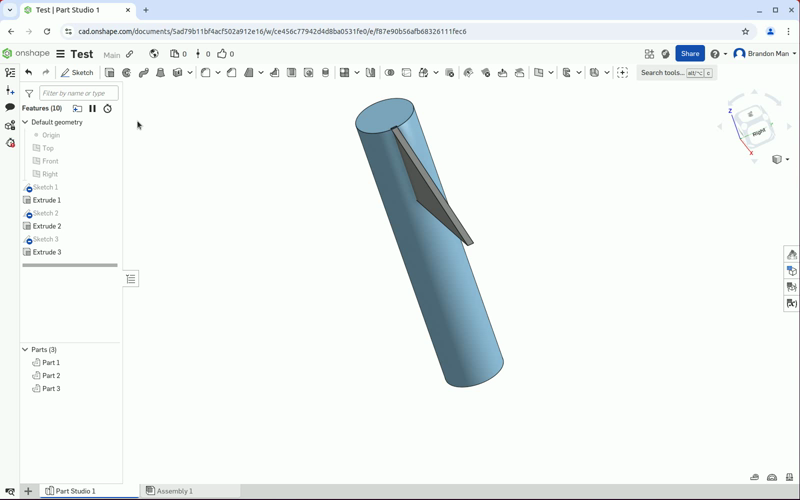
key(down, 2)
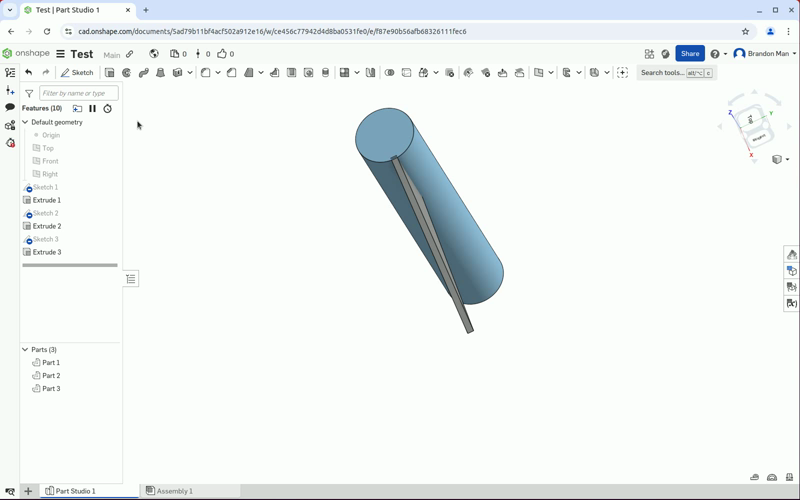
key(up, 2)
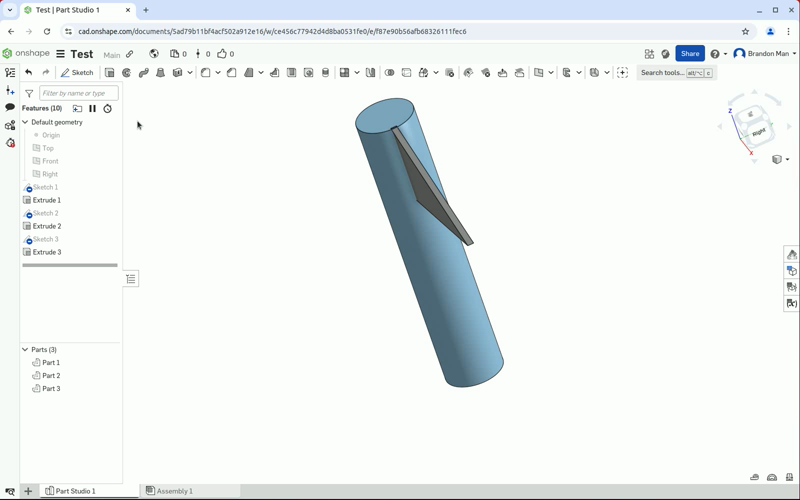
key(right, 2)
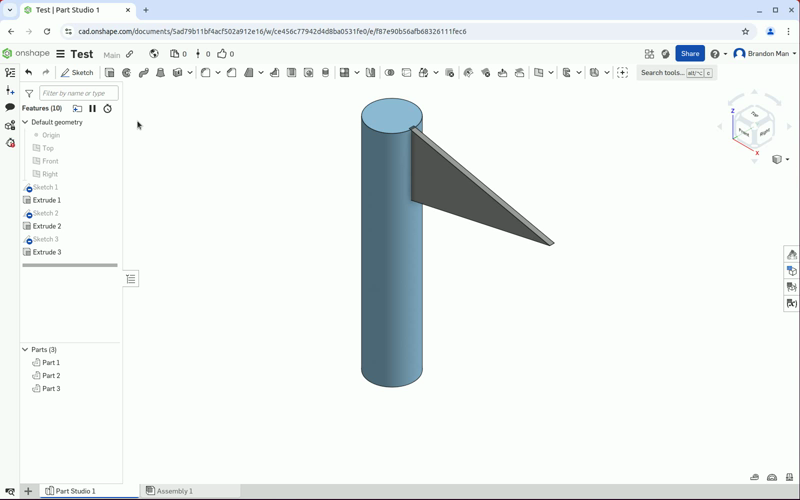
mouse_move(73, 189)
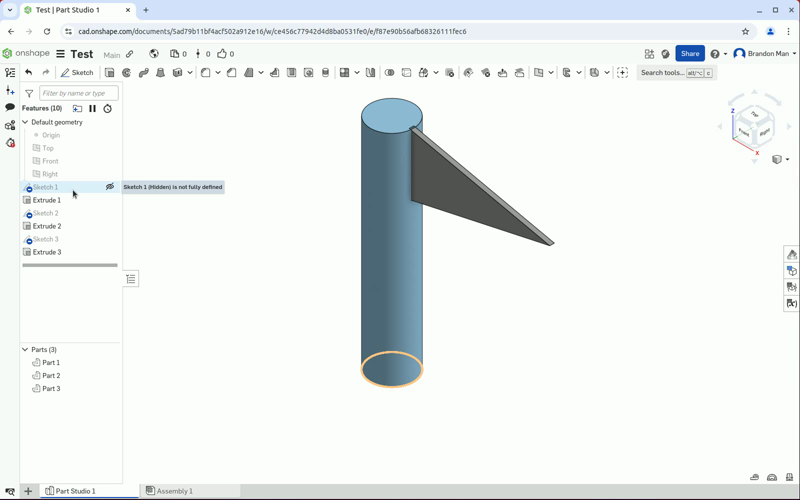
click(73, 189)